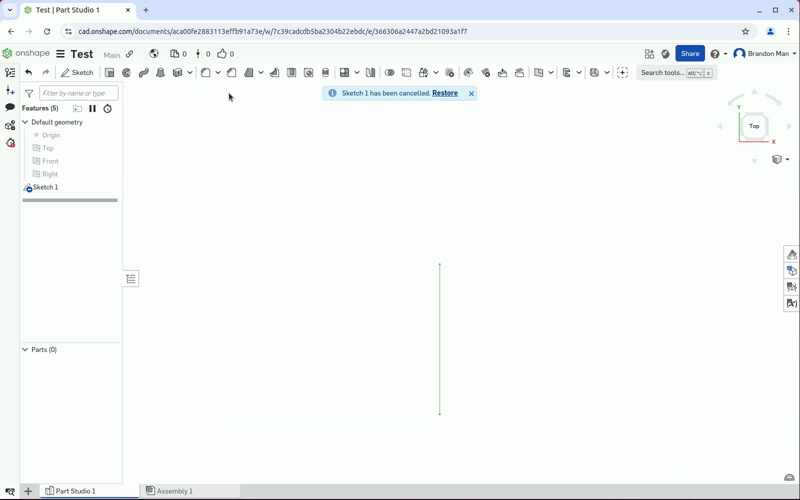
key(shift+h)
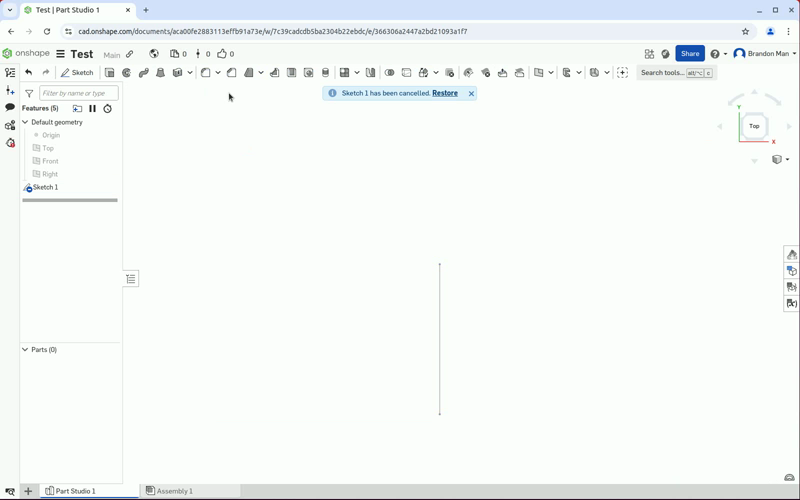
key(shift+s)
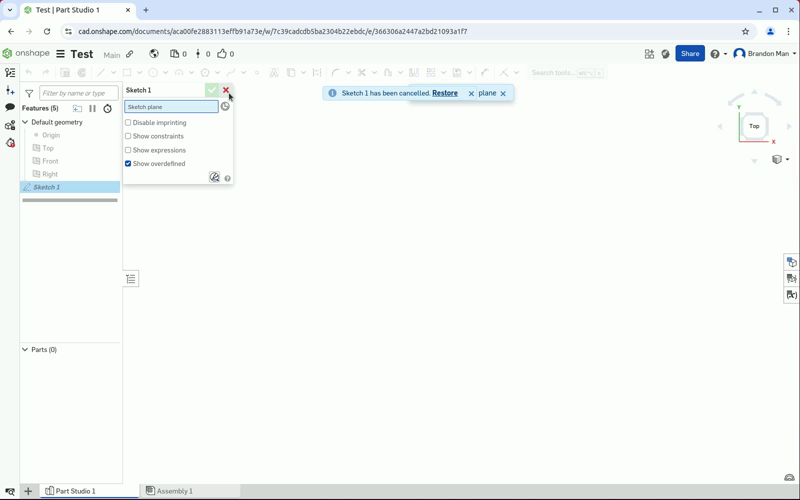
mouse_move(73, 150)
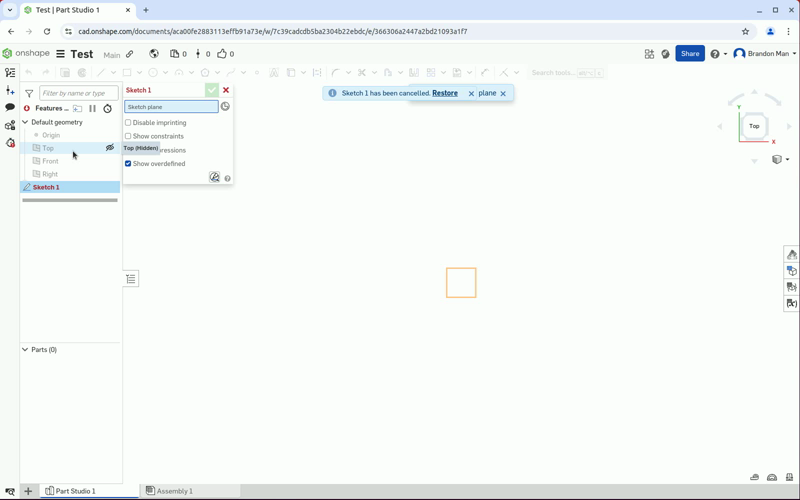
click(73, 150)
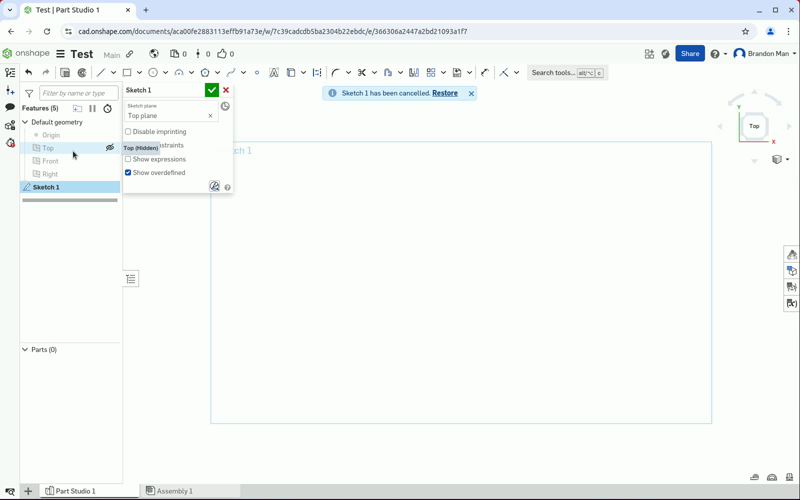
mouse_move(73, 352)
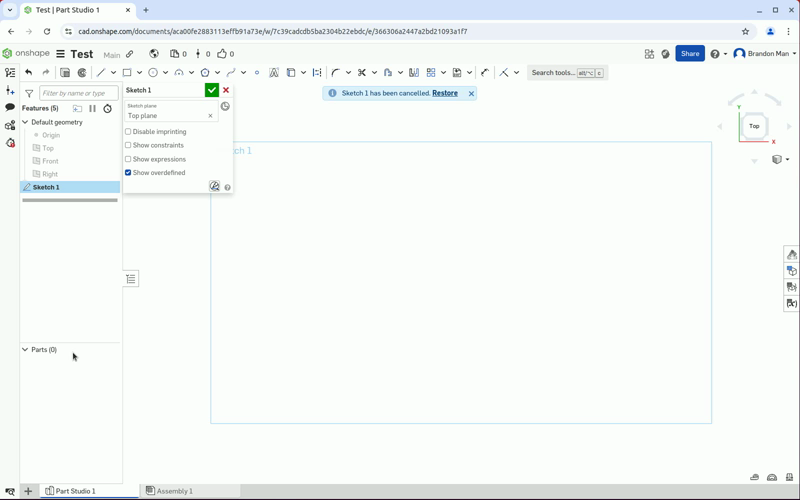
key(y)
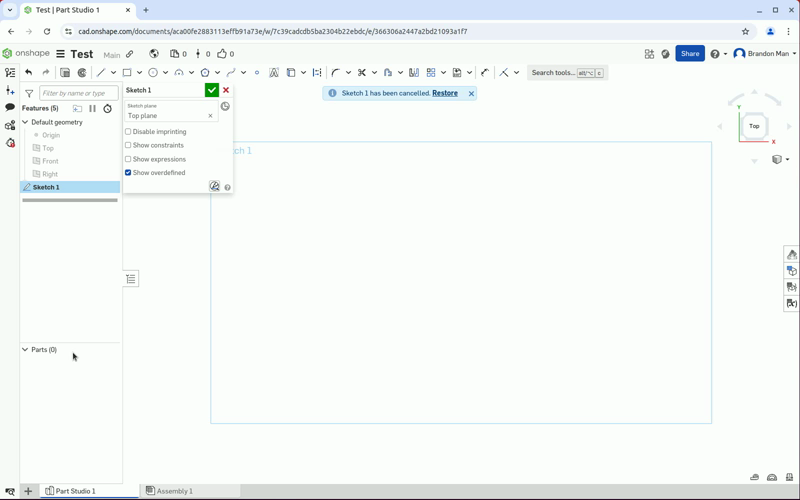
key(l)
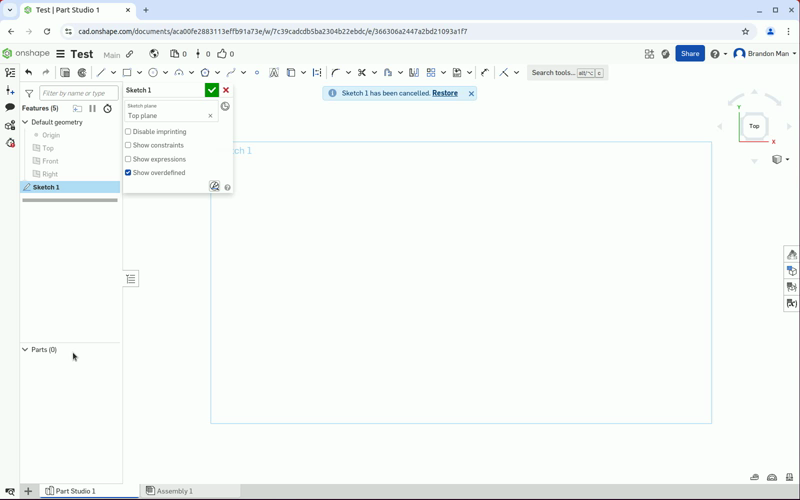
key_down(shift)
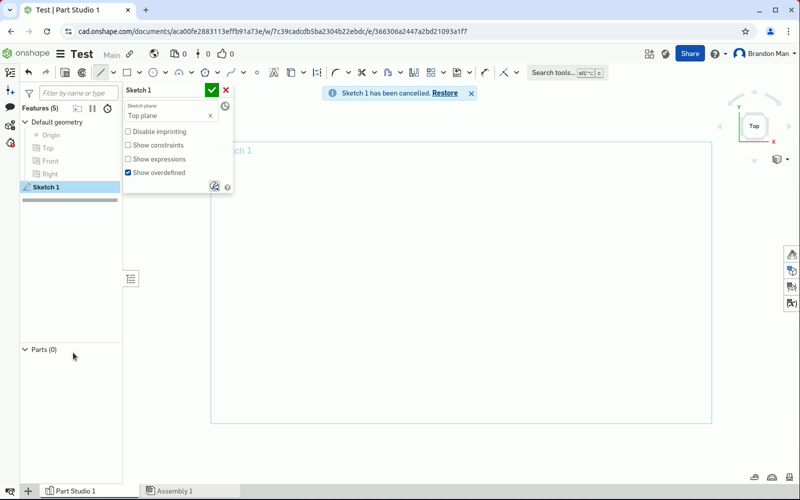
mouse_move(460, 282)
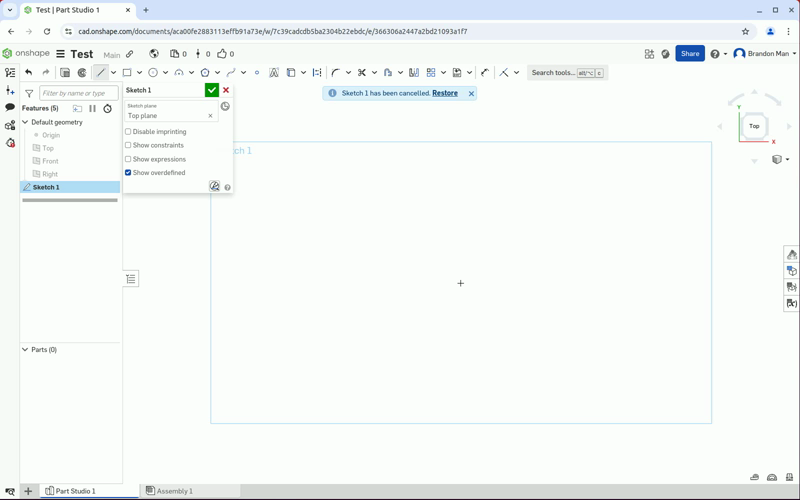
click(460, 282)
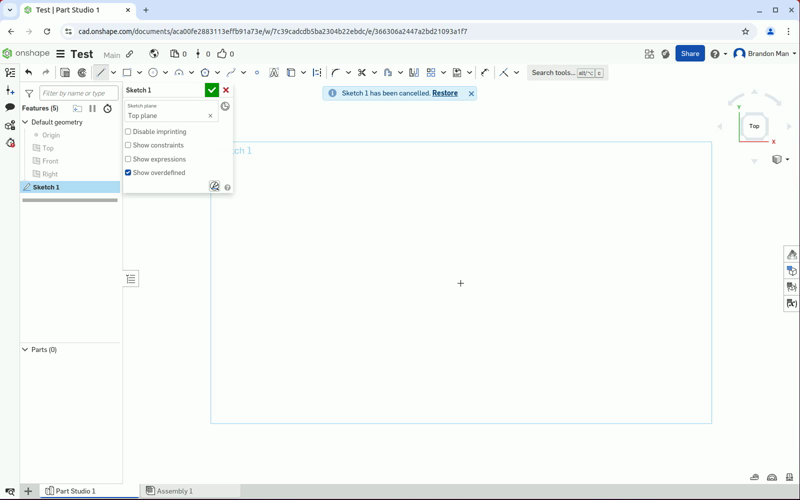
key_up(shift)
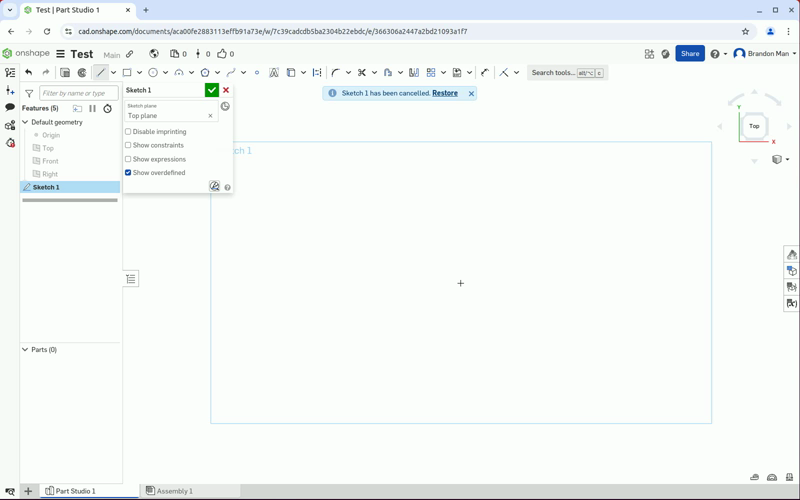
key_down(shift)
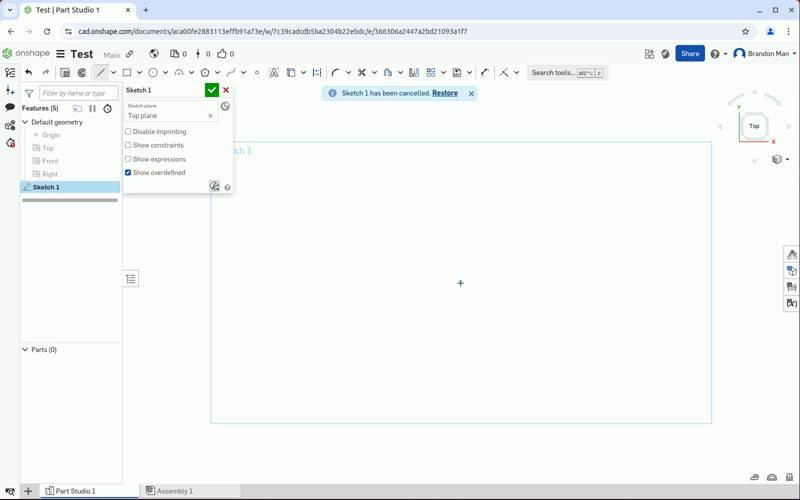
mouse_move(573, 282)
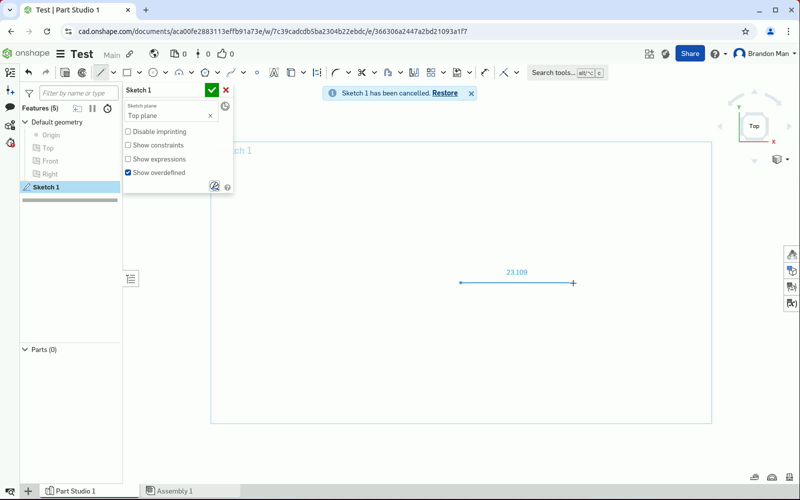
click(573, 282)
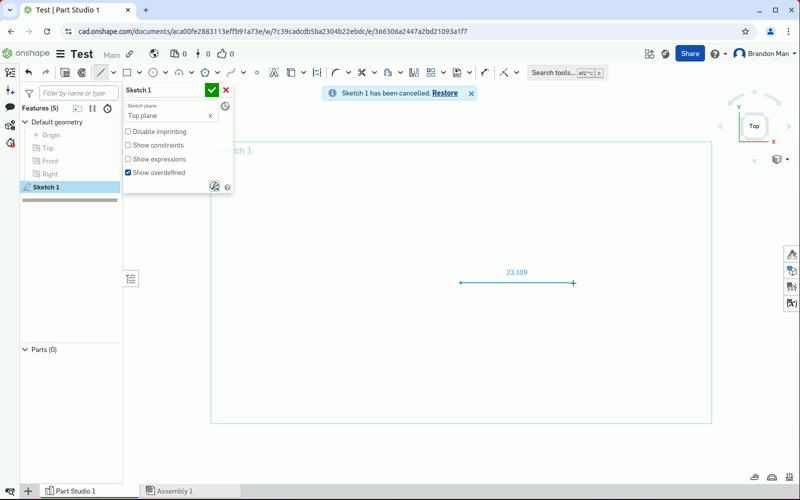
key_up(shift)
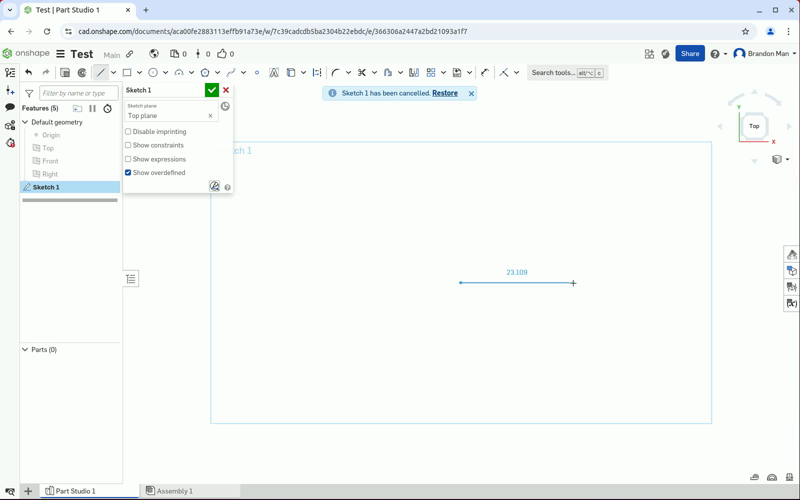
key_down(shift)
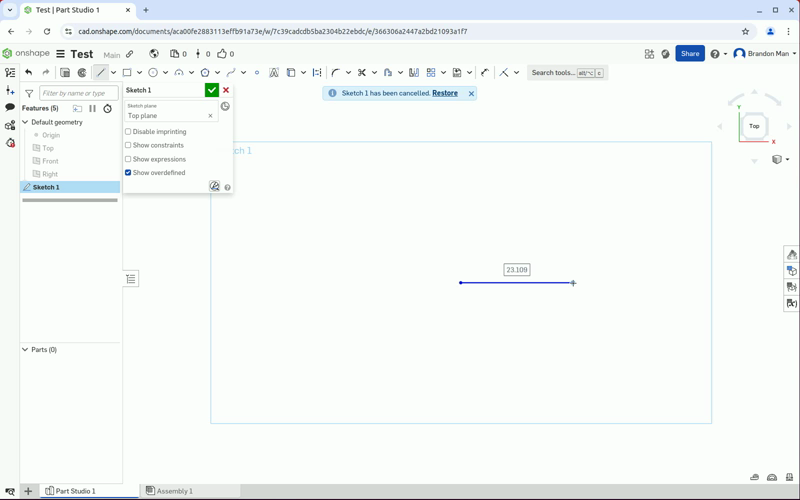
mouse_move(589, 282)
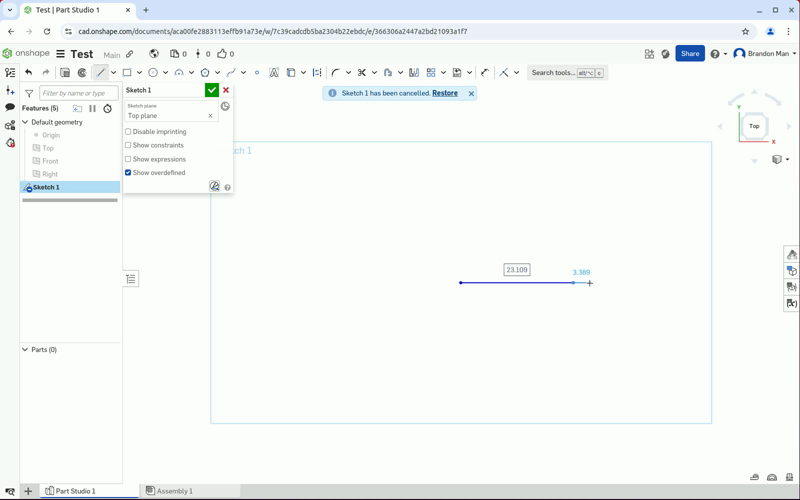
mouse_move(573, 243)
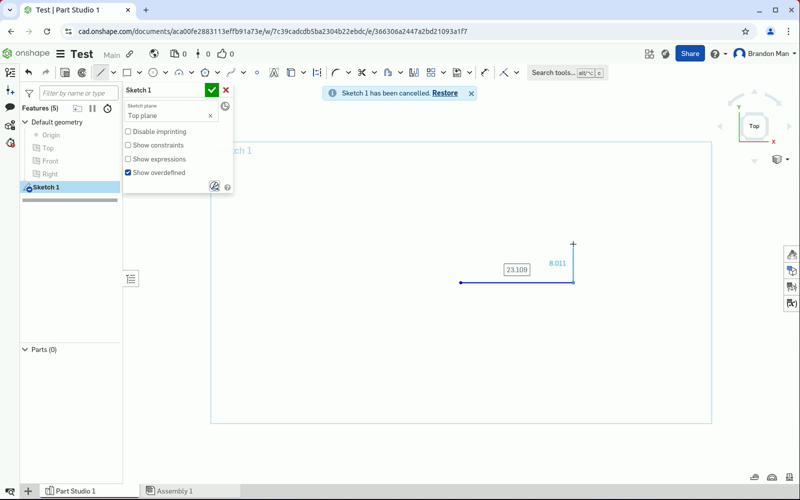
click(573, 243)
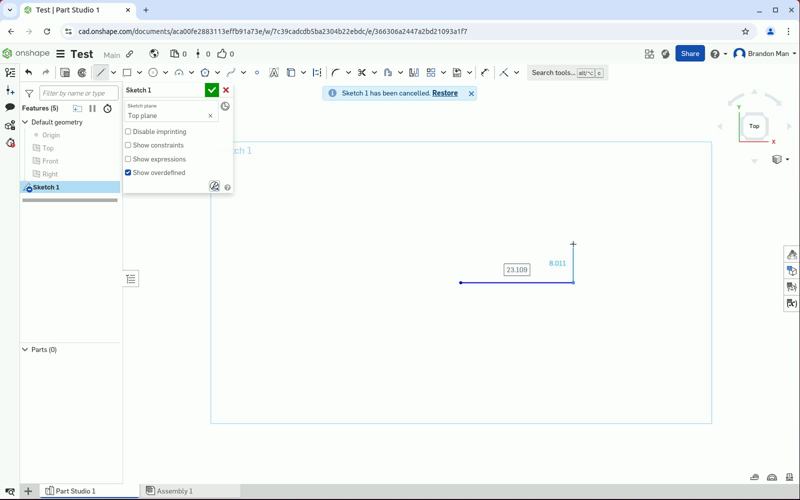
key_up(shift)
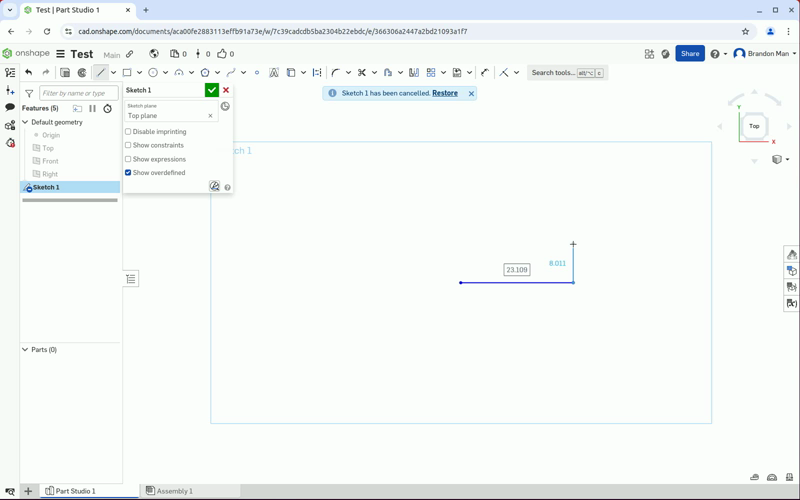
key_down(shift)
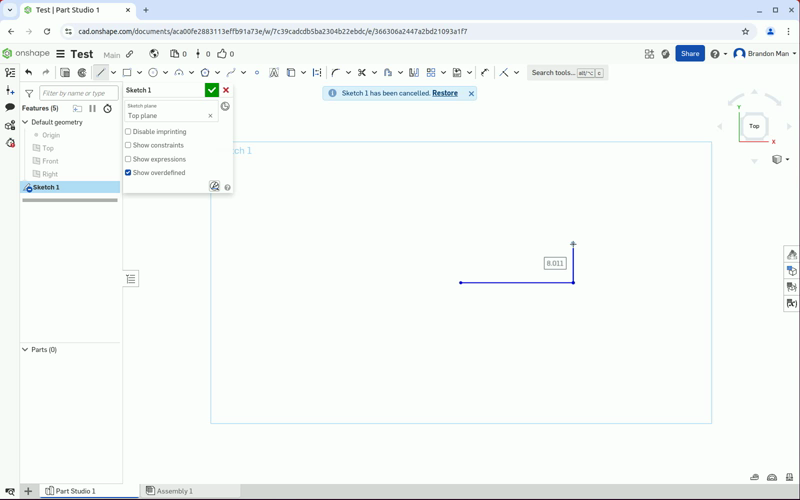
mouse_move(499, 243)
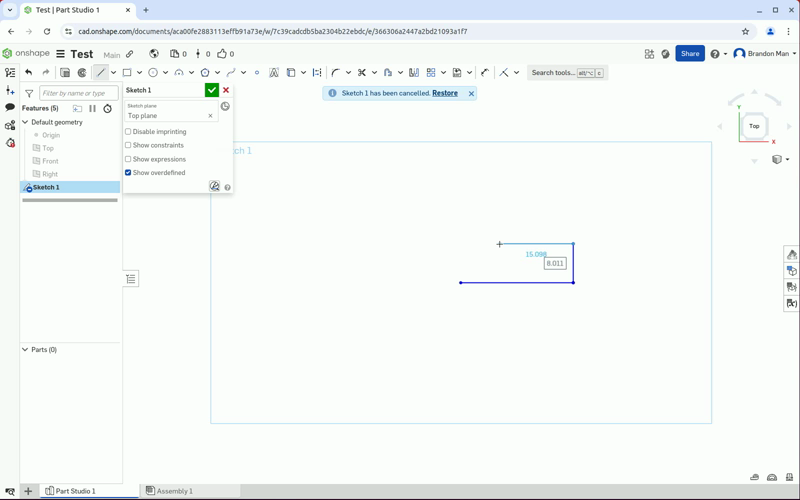
click(499, 243)
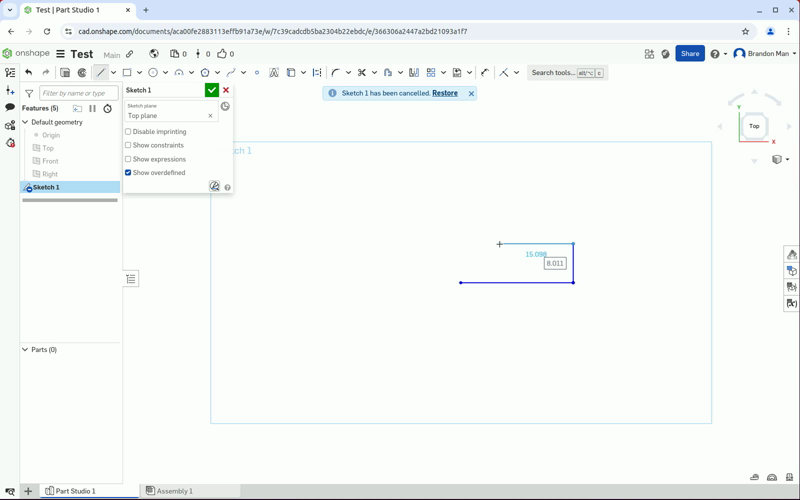
key_up(shift)
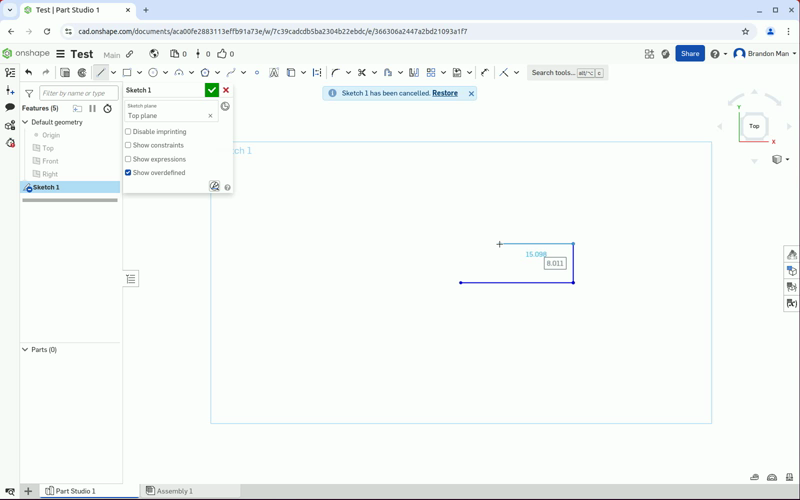
key_down(shift)
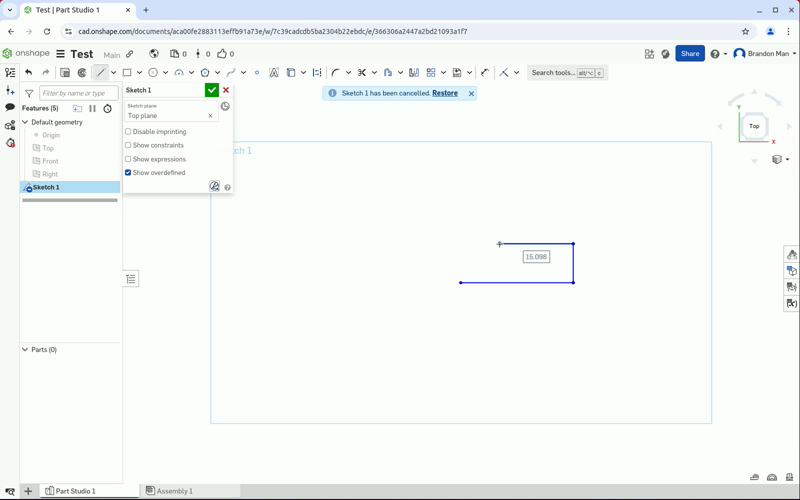
mouse_move(499, 170)
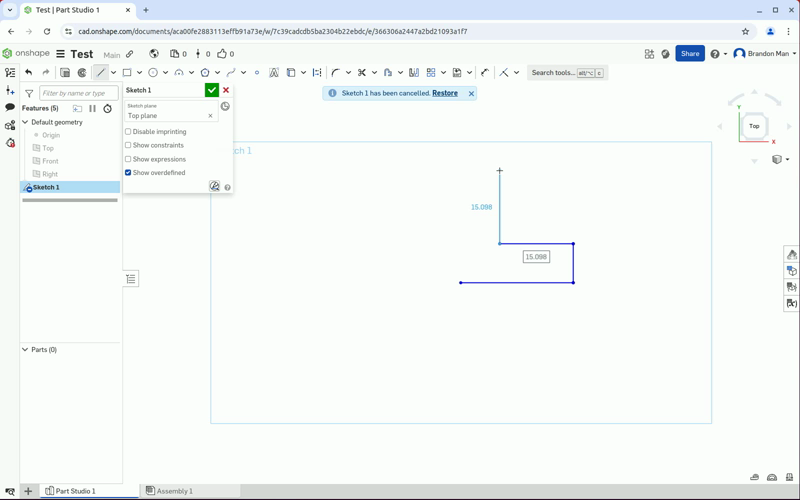
click(499, 170)
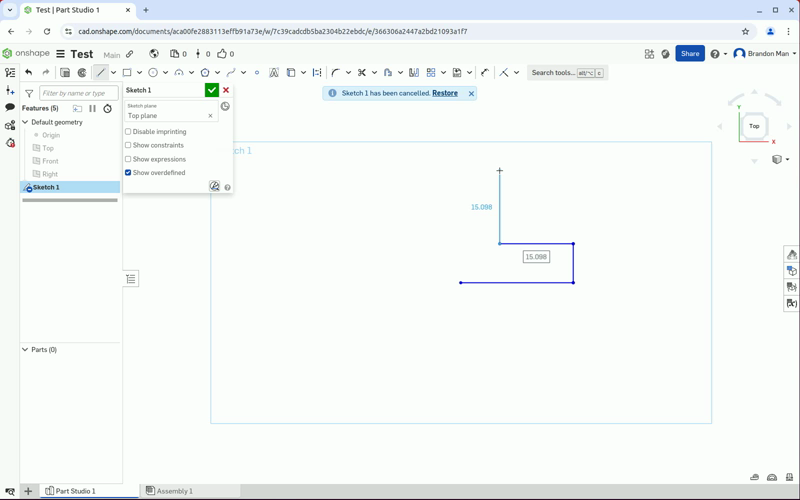
key_up(shift)
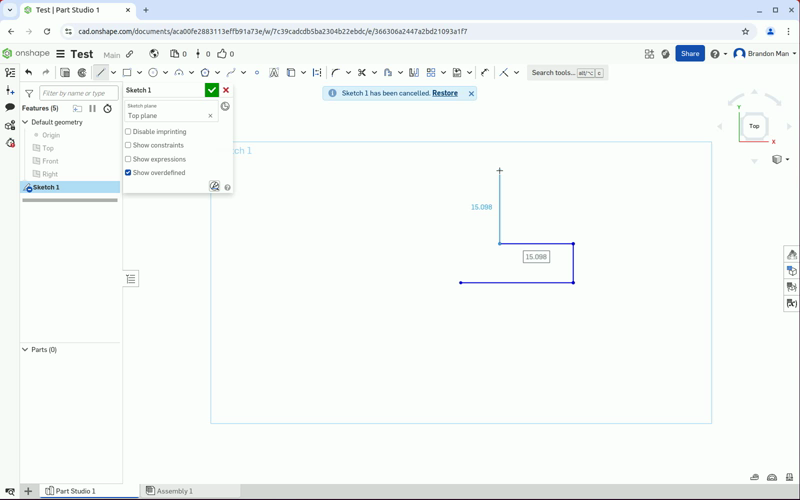
key_down(shift)
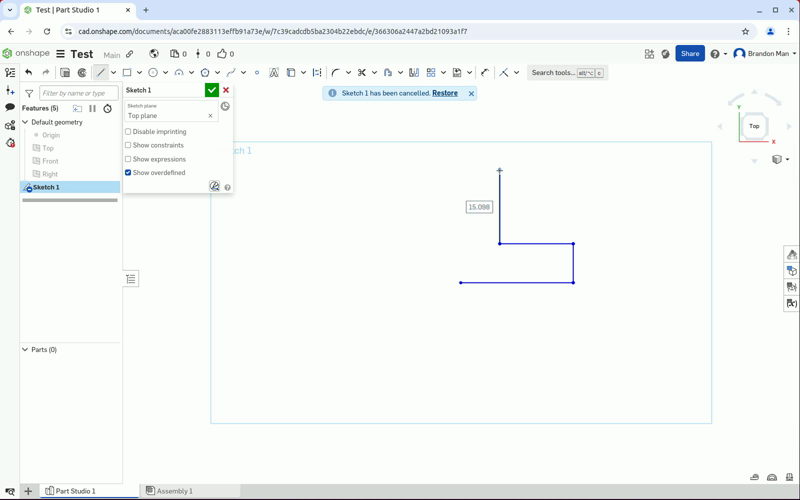
mouse_move(529, 170)
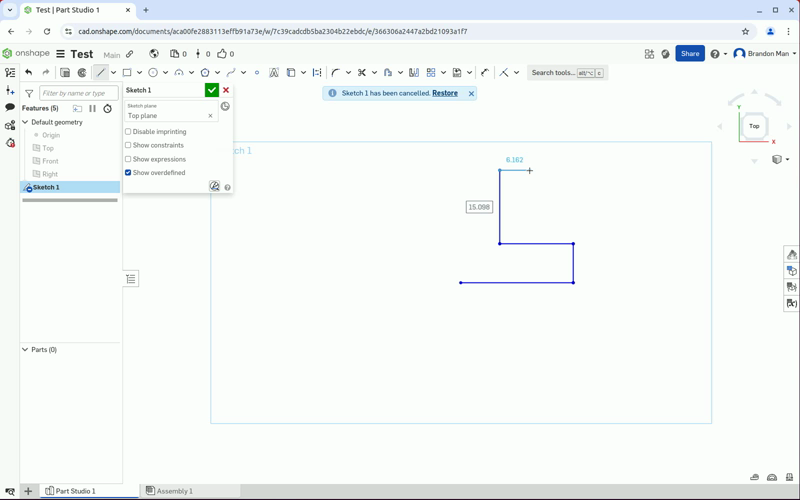
mouse_move(460, 170)
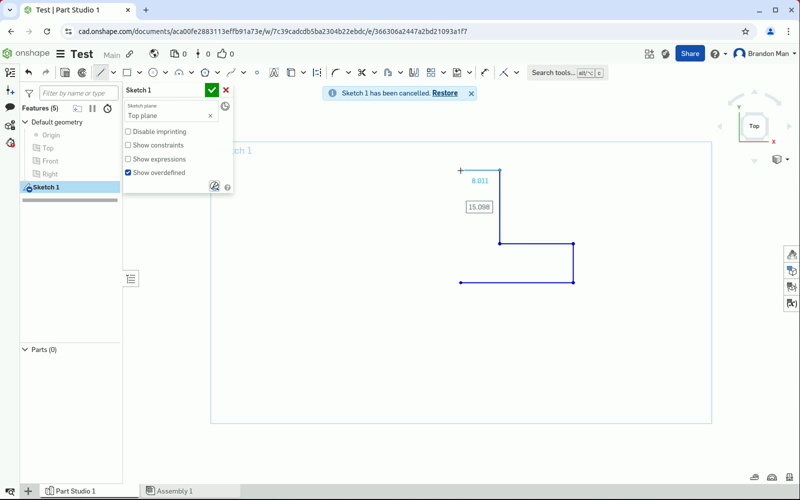
click(460, 170)
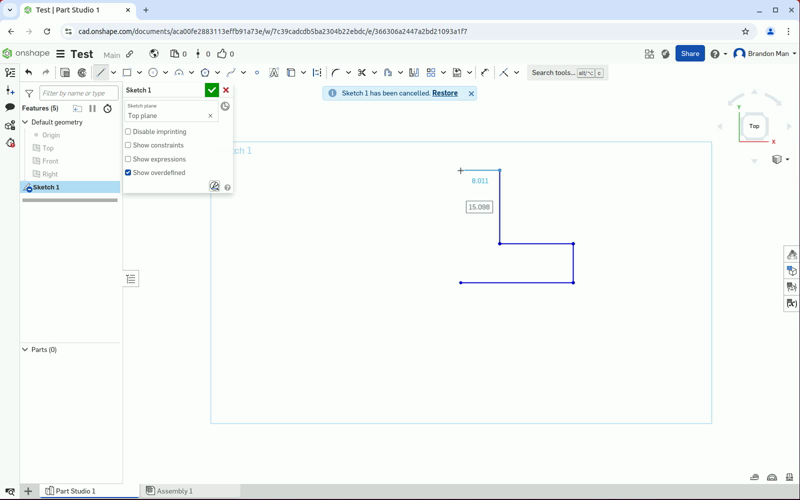
key_up(shift)
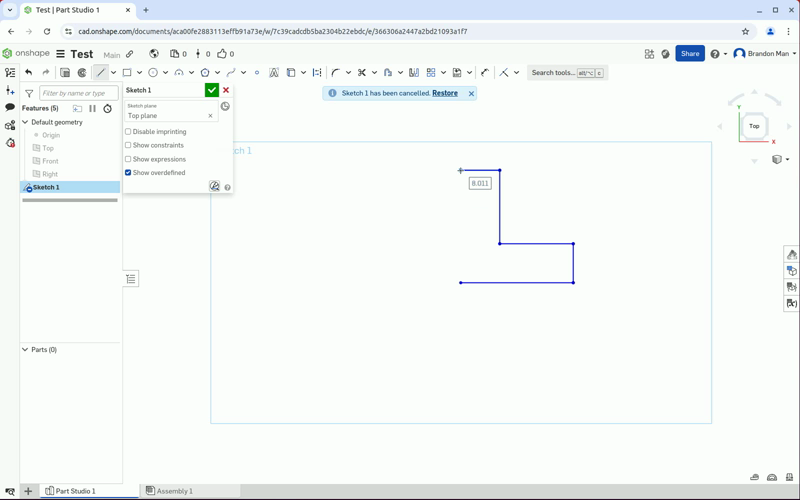
key_down(shift)
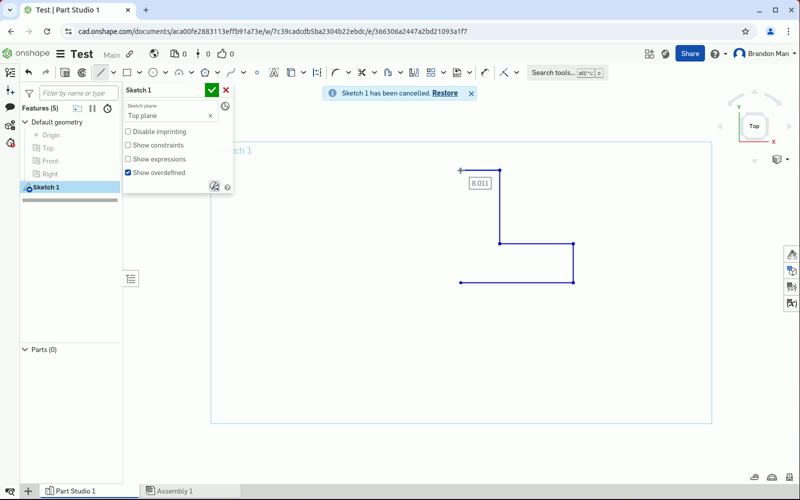
mouse_move(460, 282)
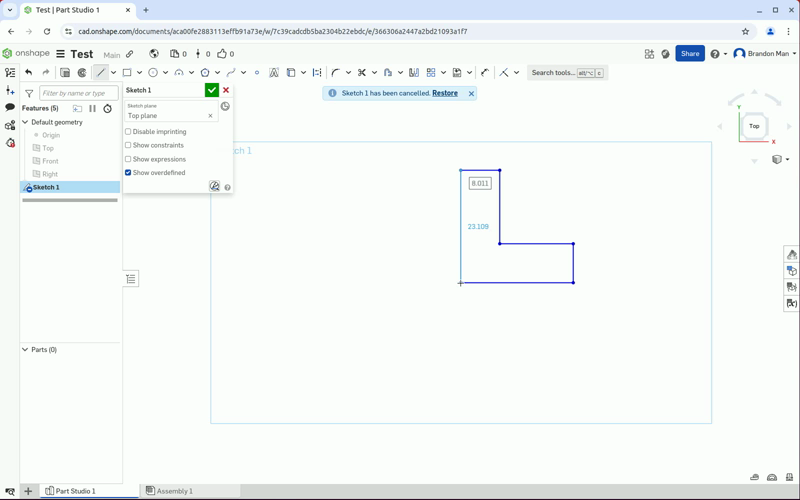
key_up(shift)
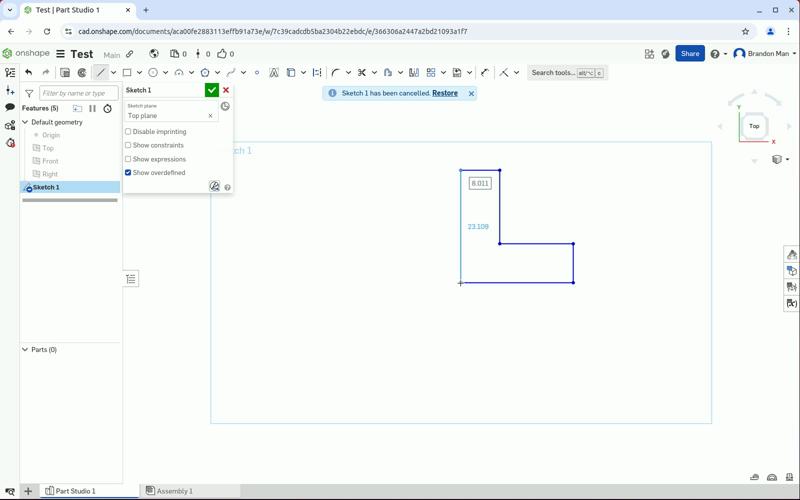
click(460, 282)
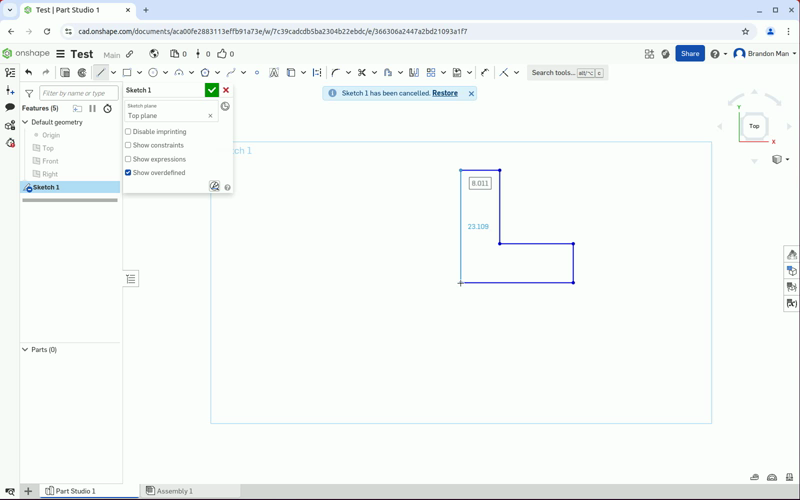
key(esc)
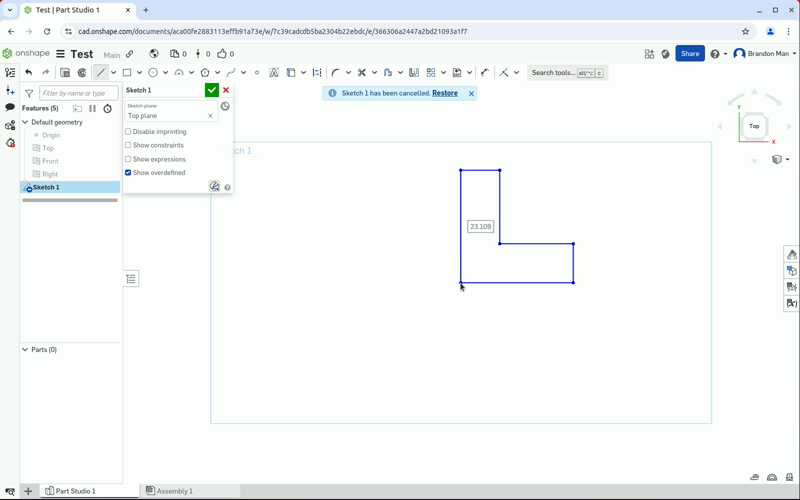
mouse_move(530, 252)
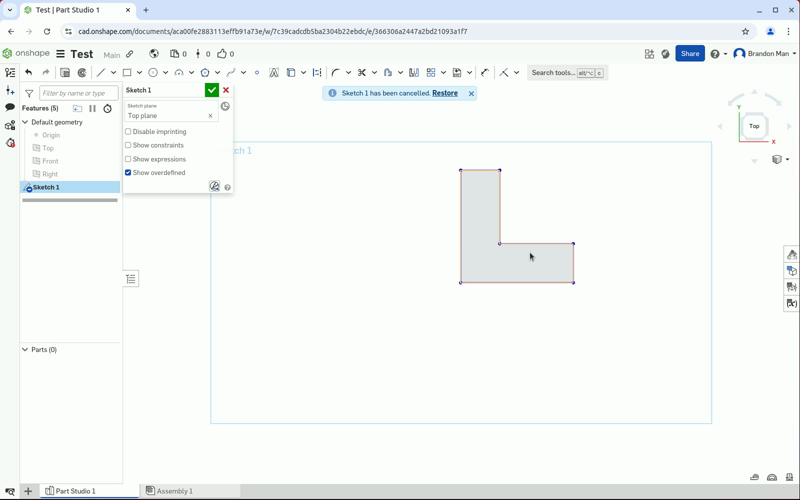
click(530, 252)
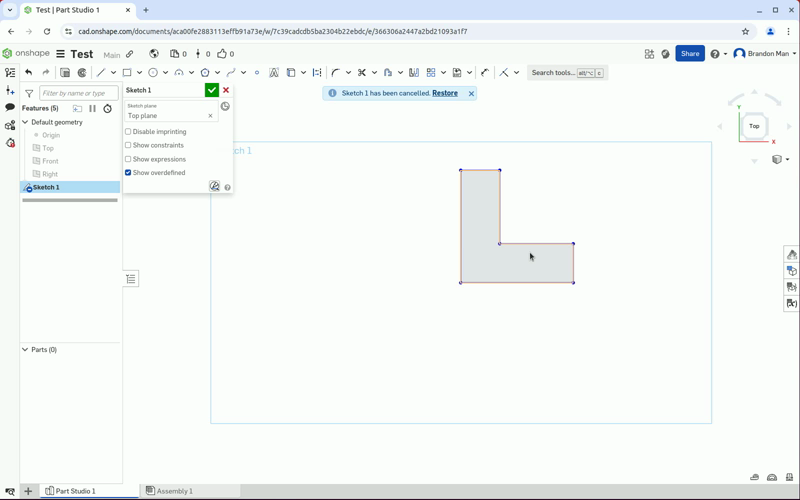
mouse_move(73, 352)
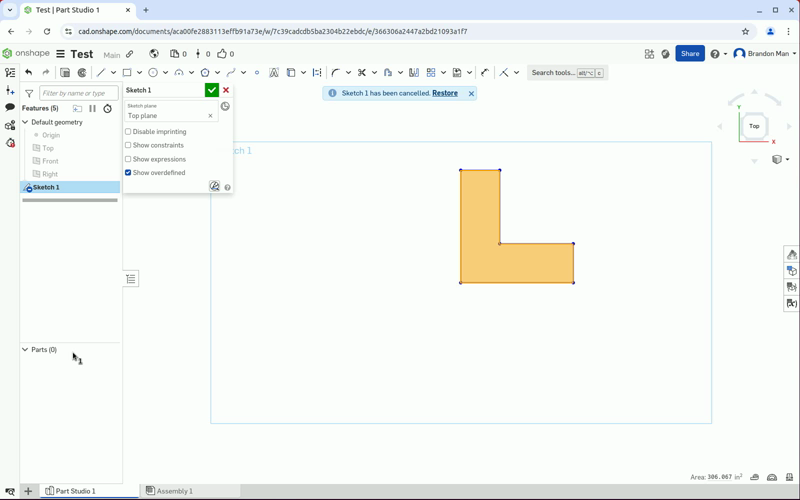
key(shift+y)
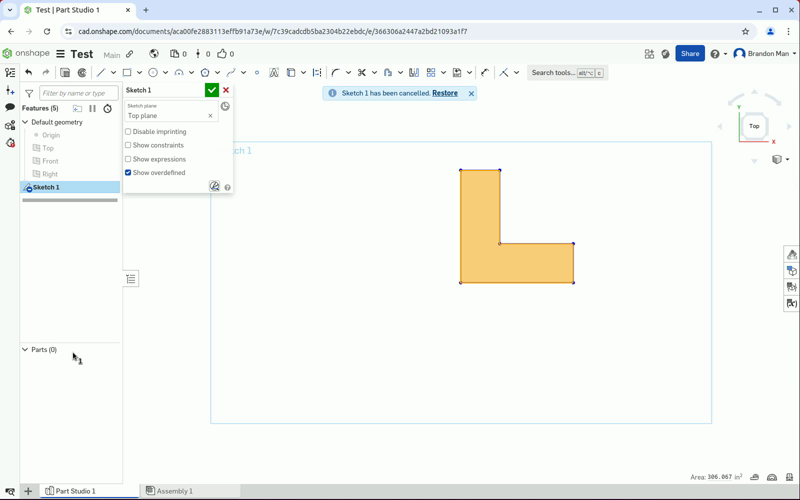
key(shift+e)
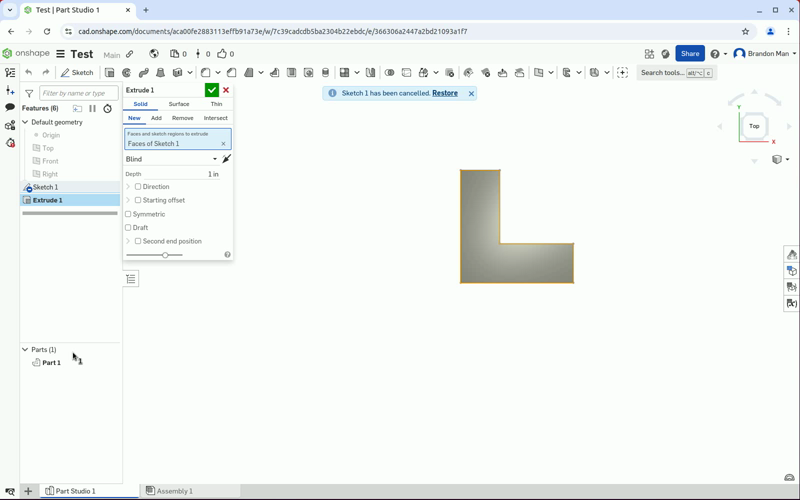
mouse_move(143, 106)
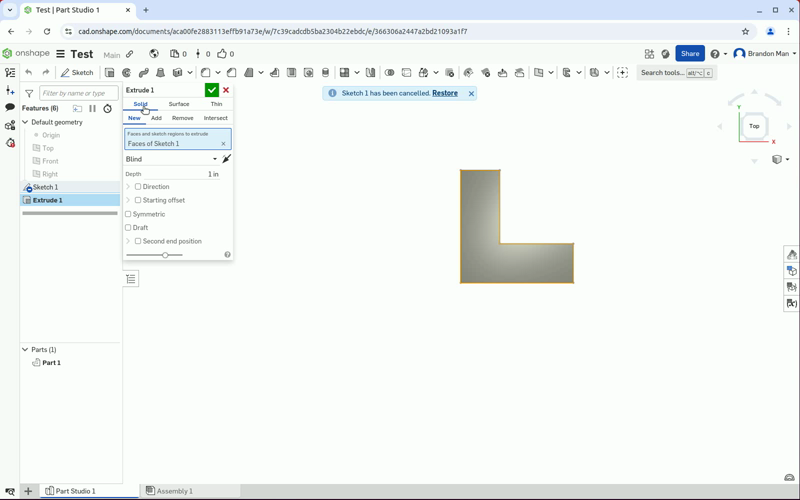
click(143, 106)
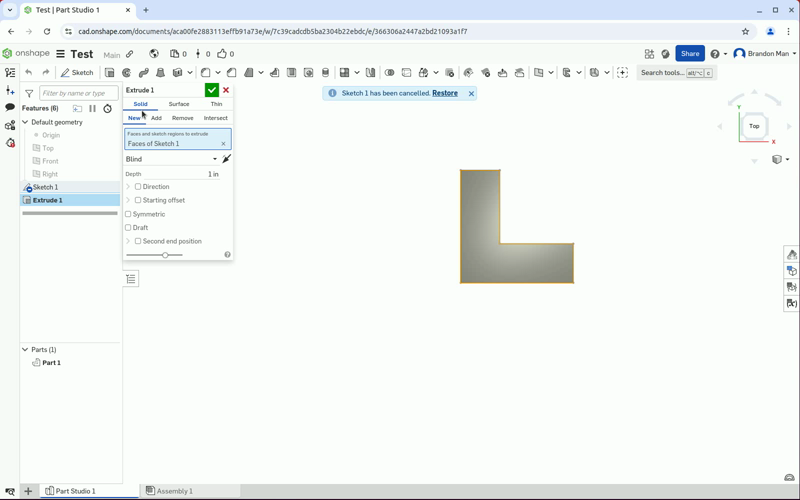
mouse_move(137, 120)
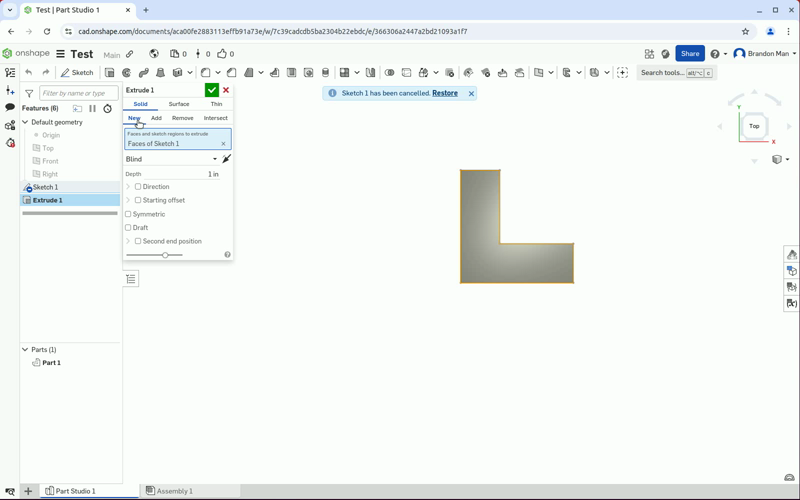
click(137, 120)
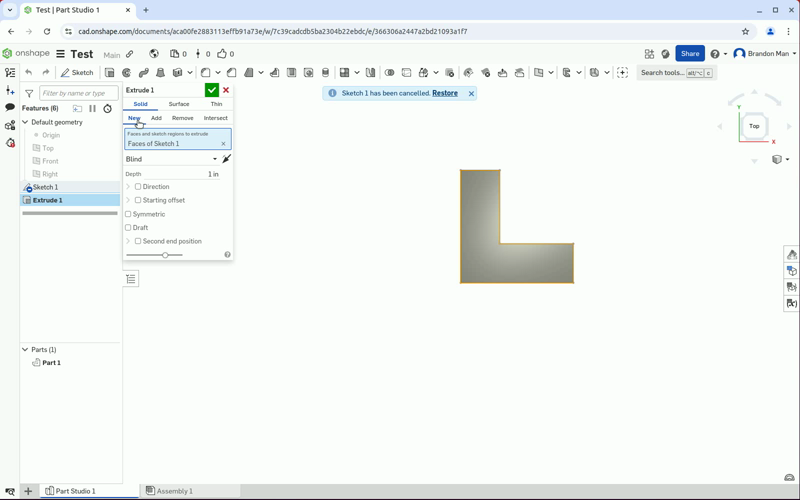
key(tab, 4)
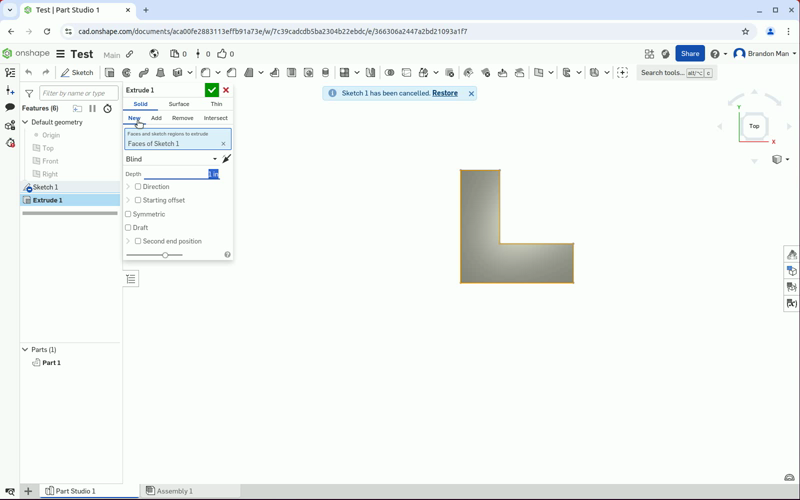
text(8.184)
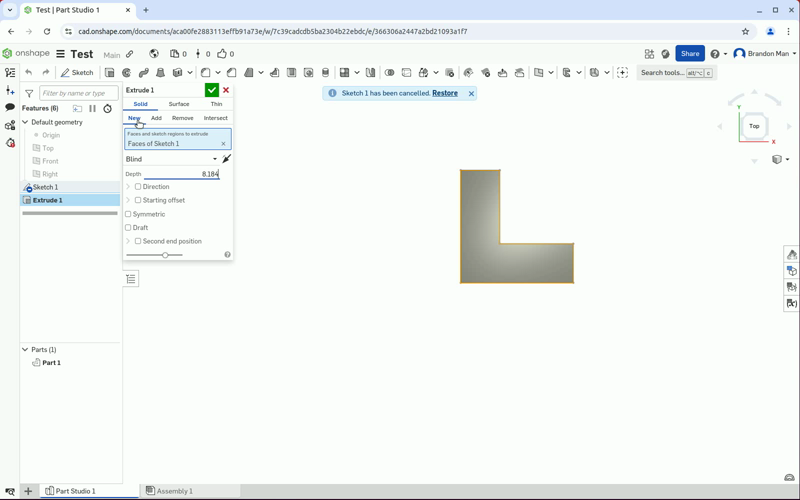
key(enter)
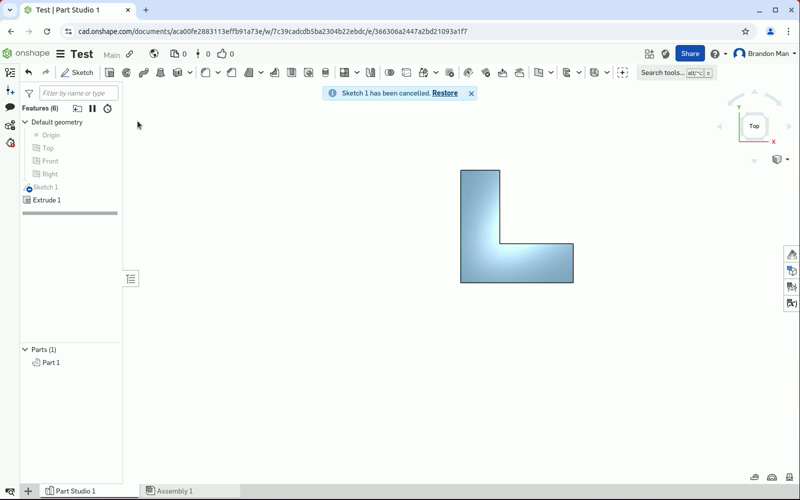
key(shift+h)
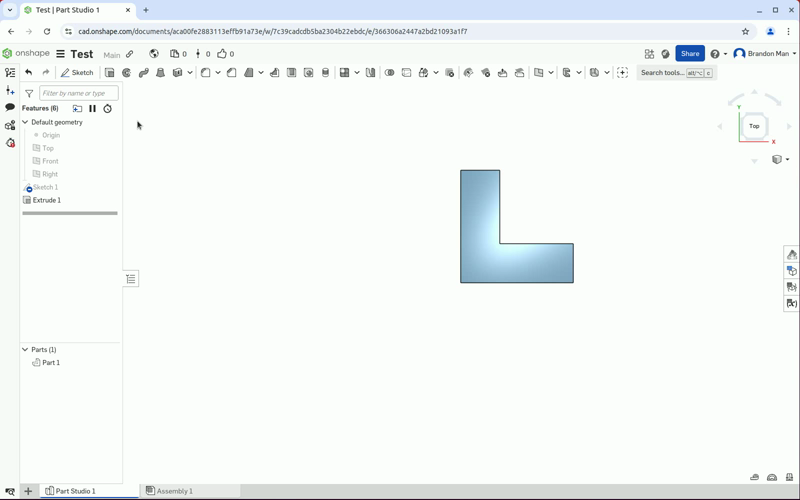
key(shift+h)
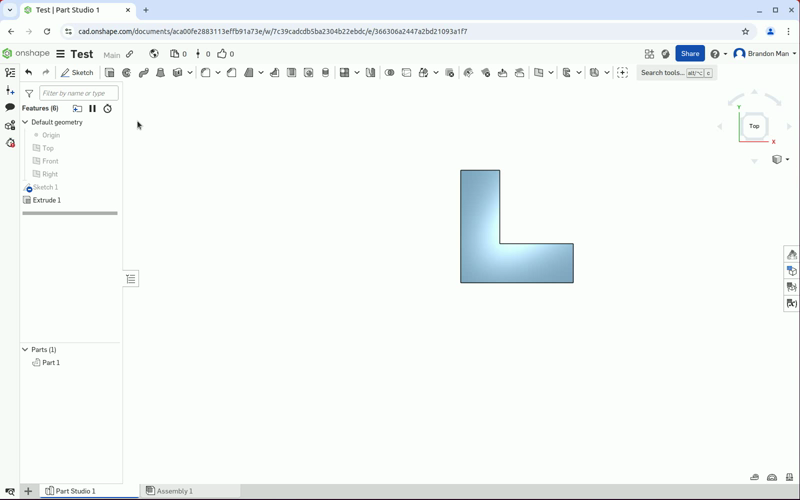
mouse_move(73, 189)
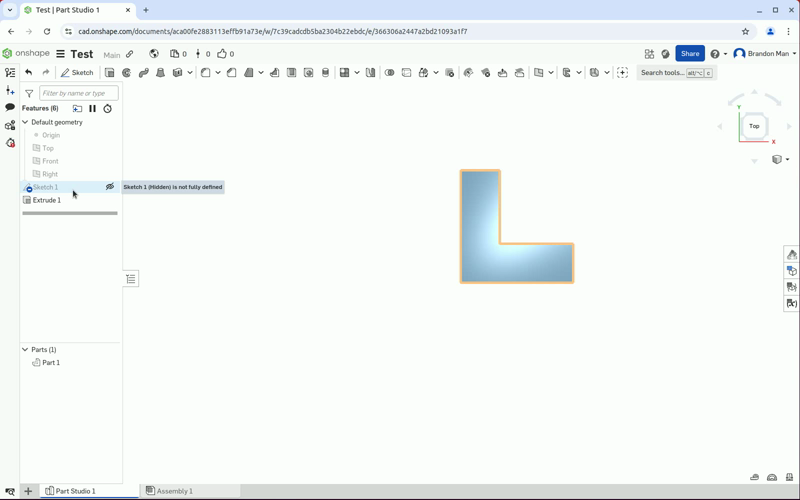
click(73, 189)
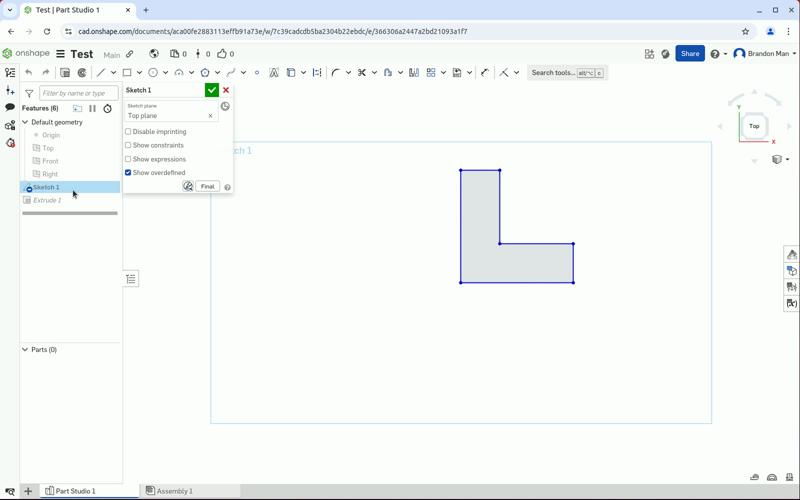
mouse_move(229, 92)
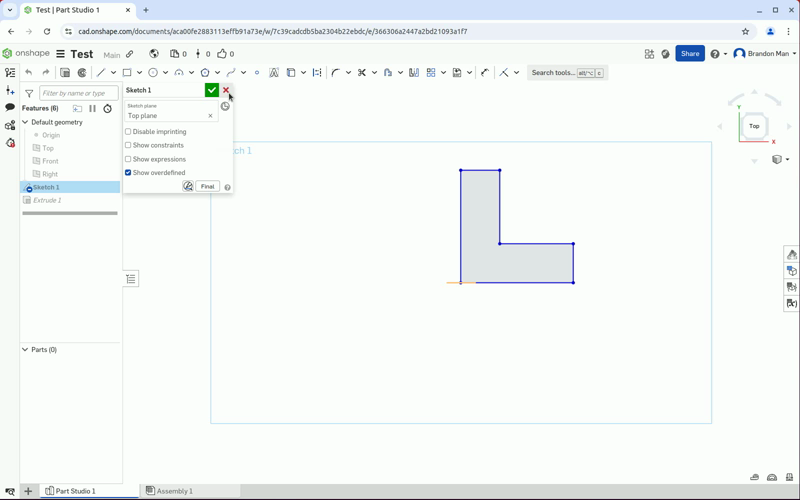
click(229, 92)
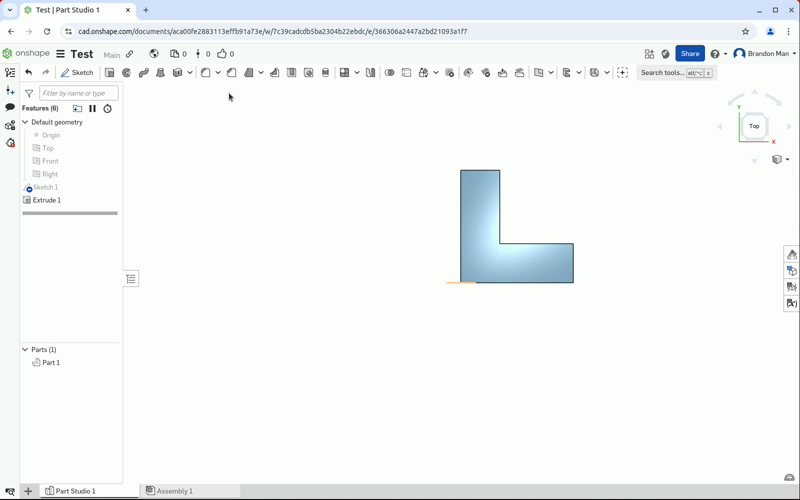
mouse_move(541, 75)
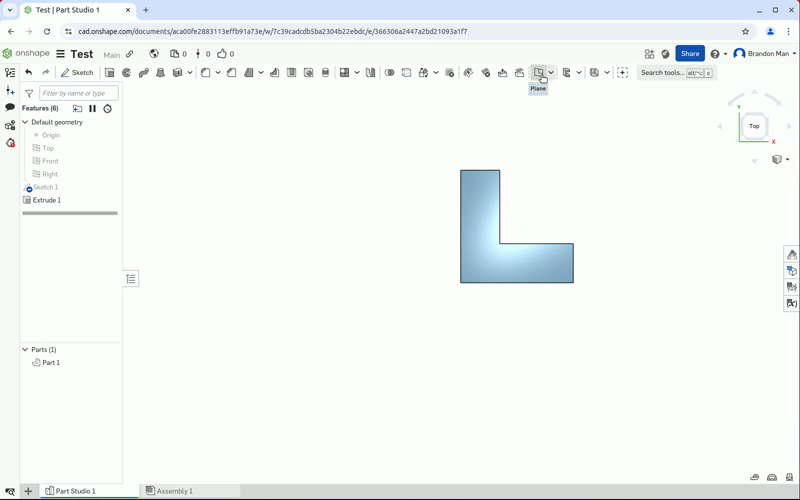
click(541, 75)
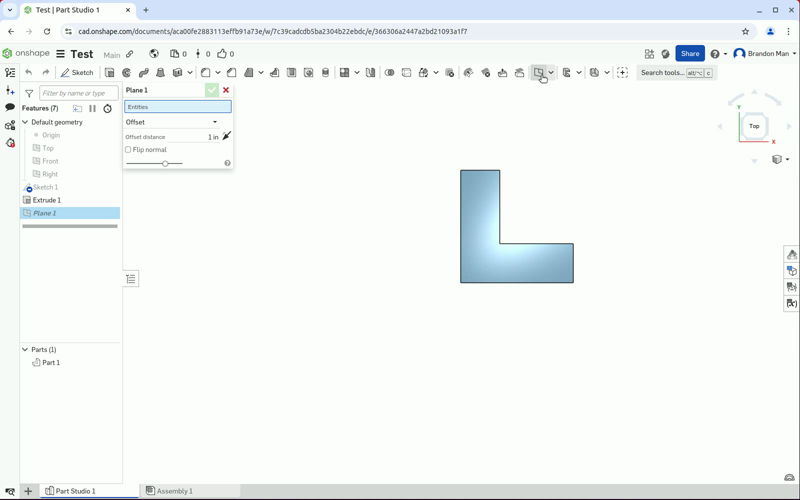
mouse_move(73, 150)
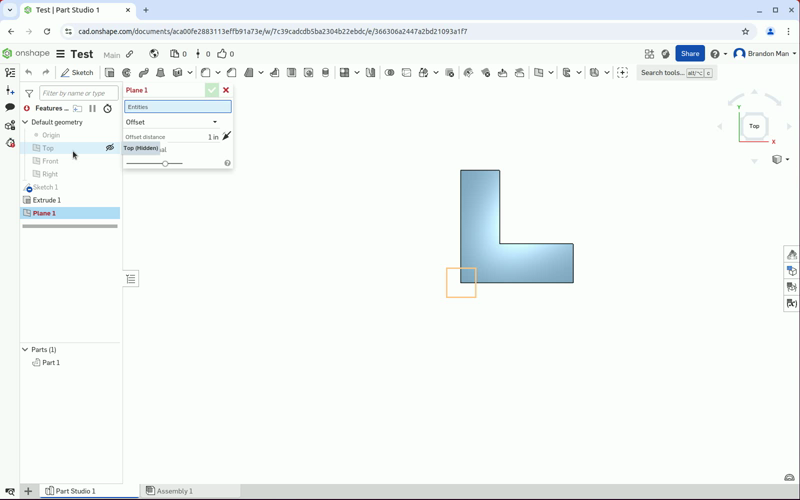
click(73, 150)
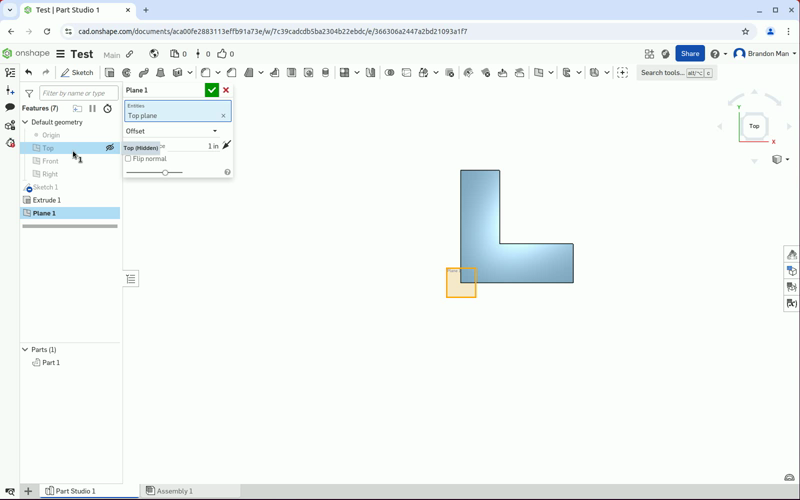
key(tab, 2)
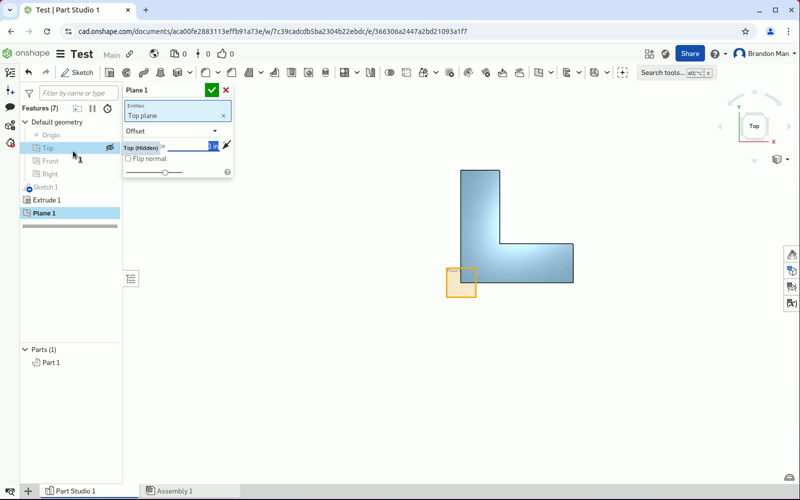
text(8.196)
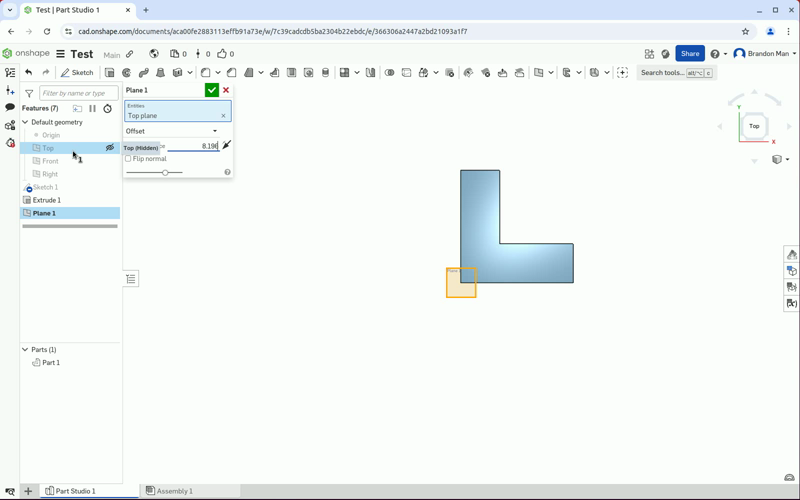
key(enter, 2)
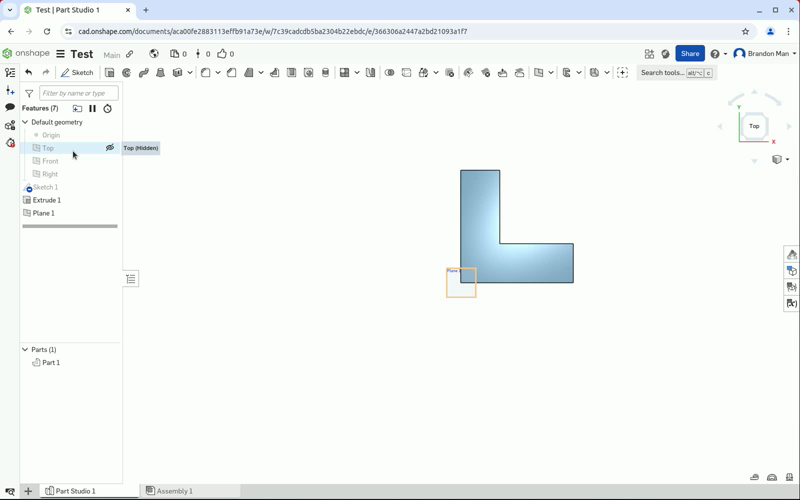
key(shift+s)
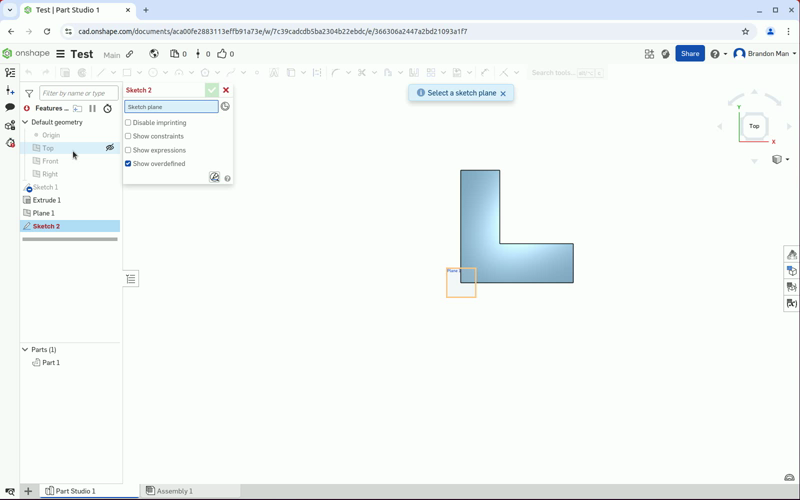
mouse_move(73, 215)
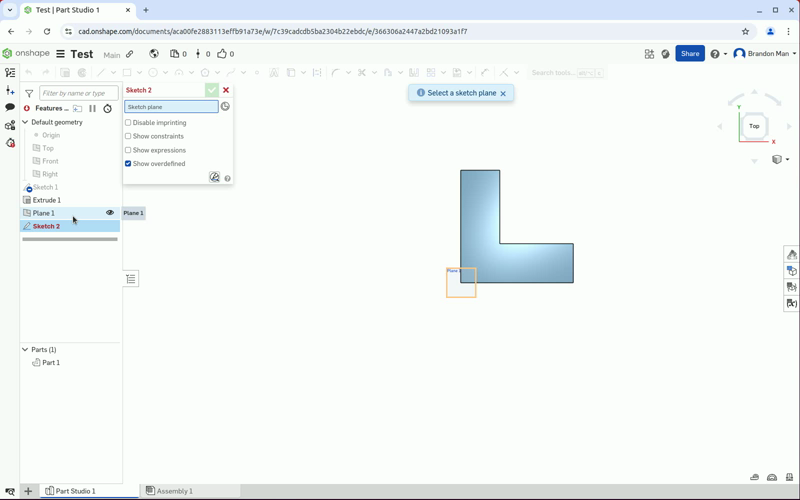
click(73, 215)
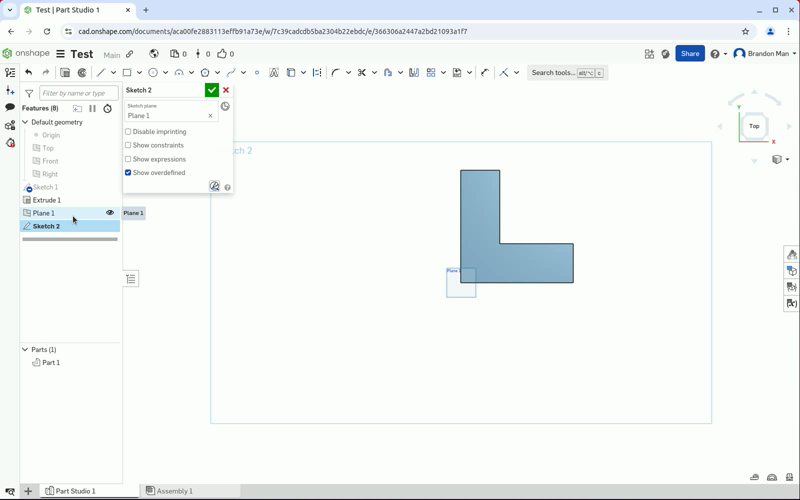
mouse_move(73, 352)
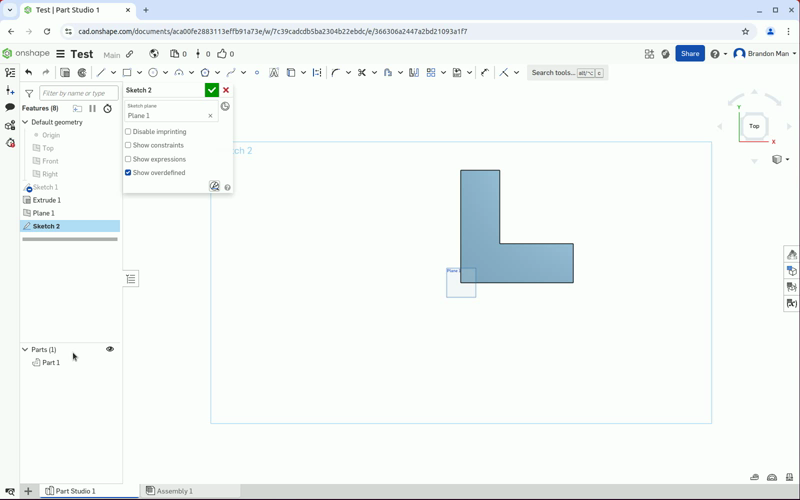
key(y)
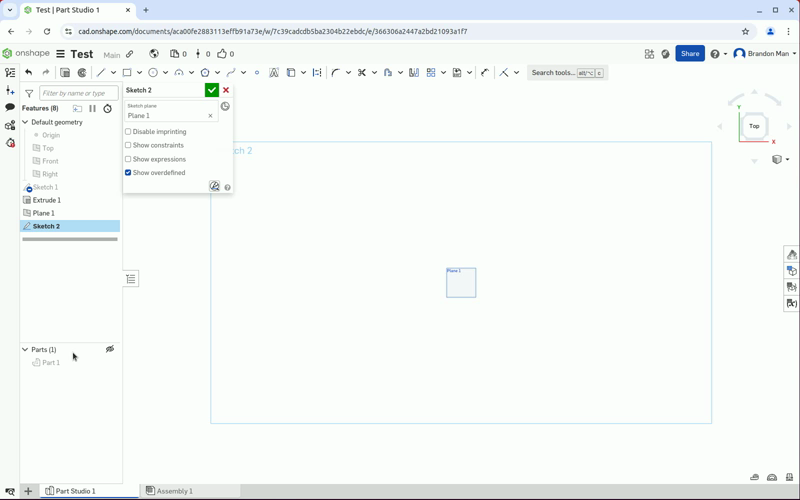
key(l)
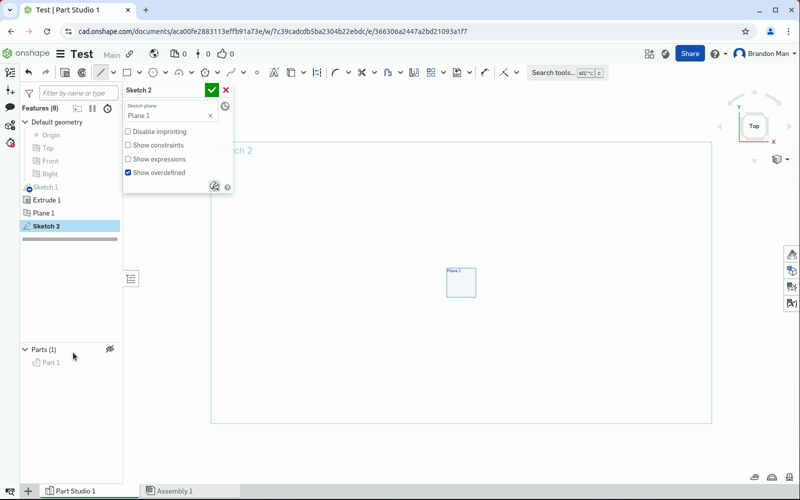
key_down(shift)
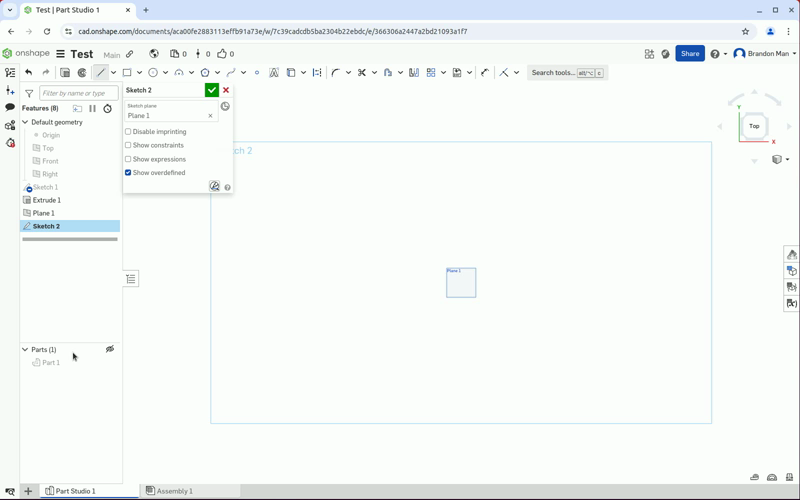
mouse_move(472, 271)
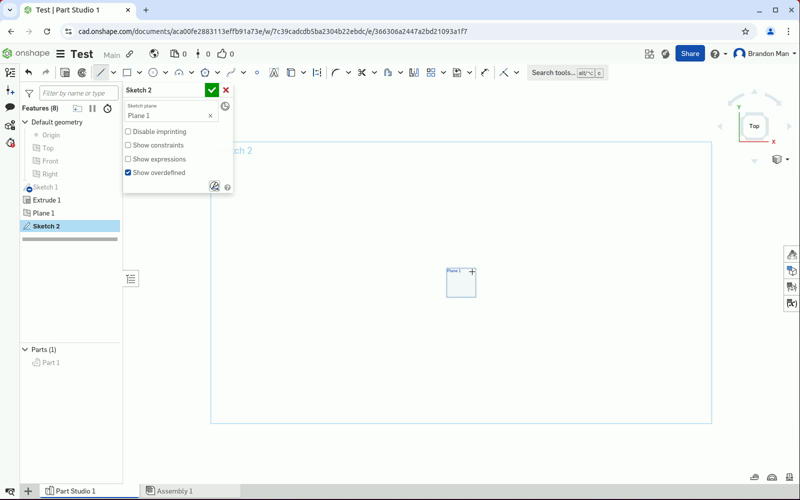
click(472, 271)
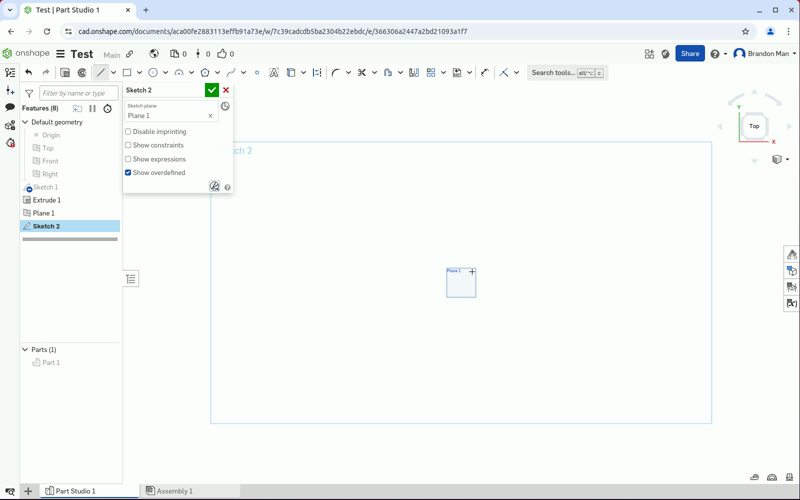
key_up(shift)
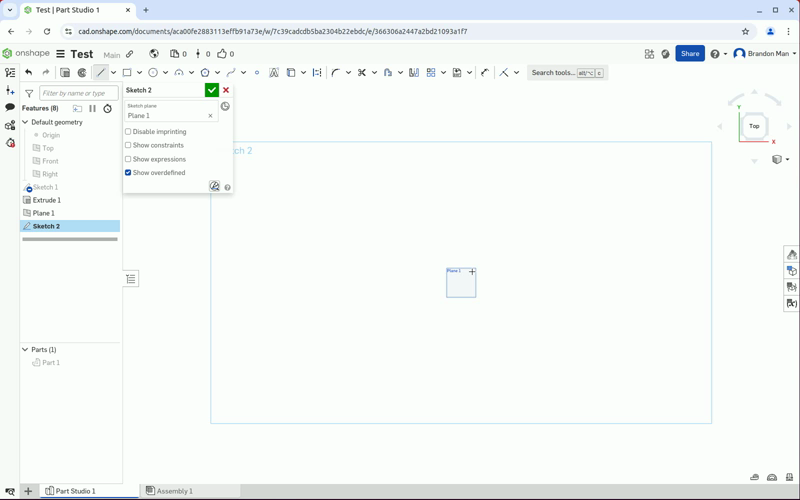
key_down(shift)
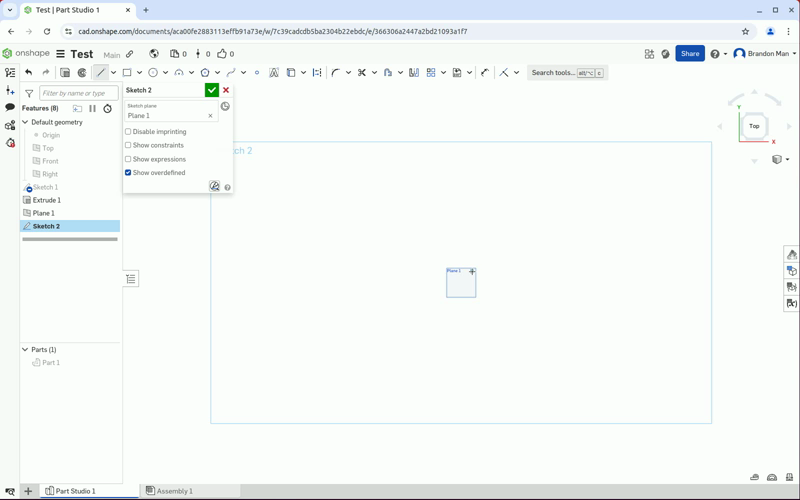
mouse_move(573, 271)
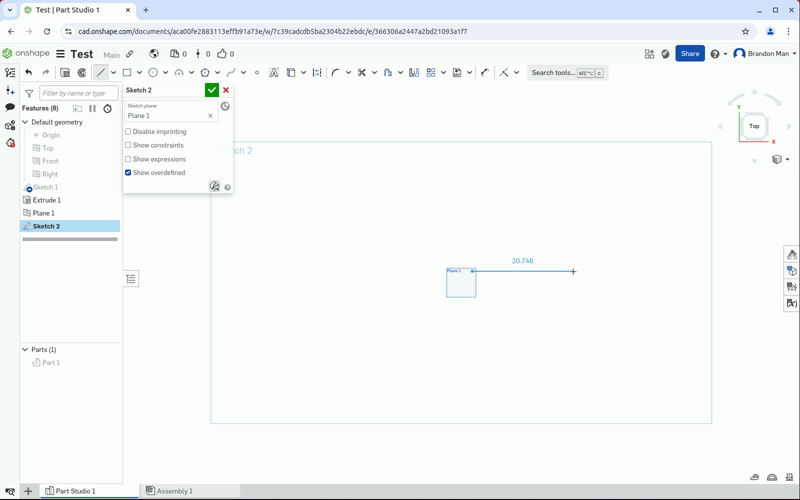
click(573, 271)
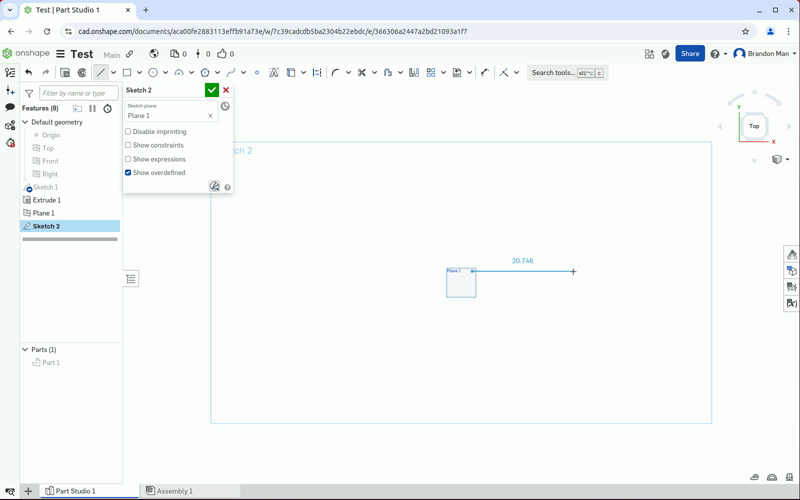
key_up(shift)
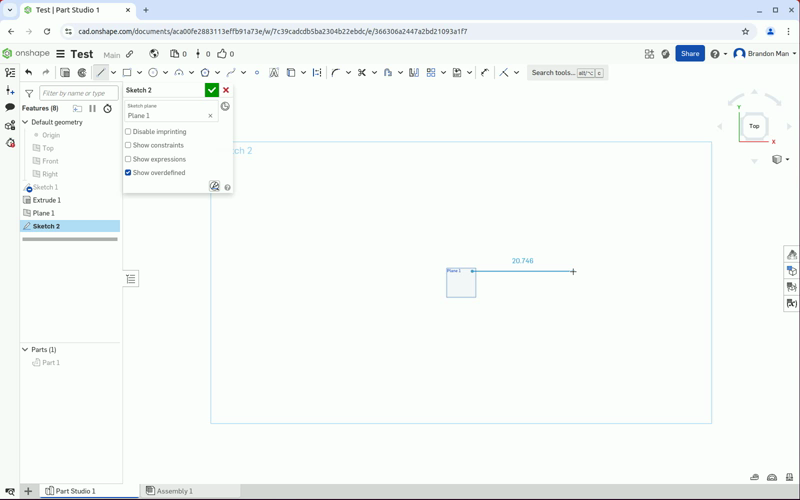
key_down(shift)
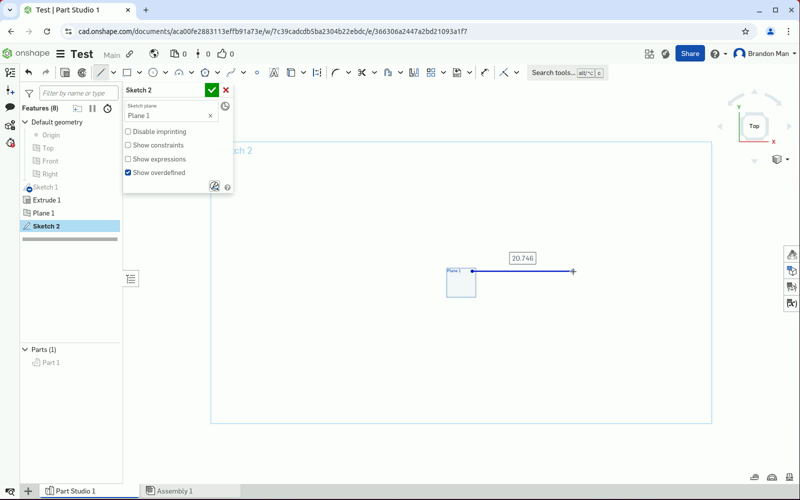
mouse_move(589, 271)
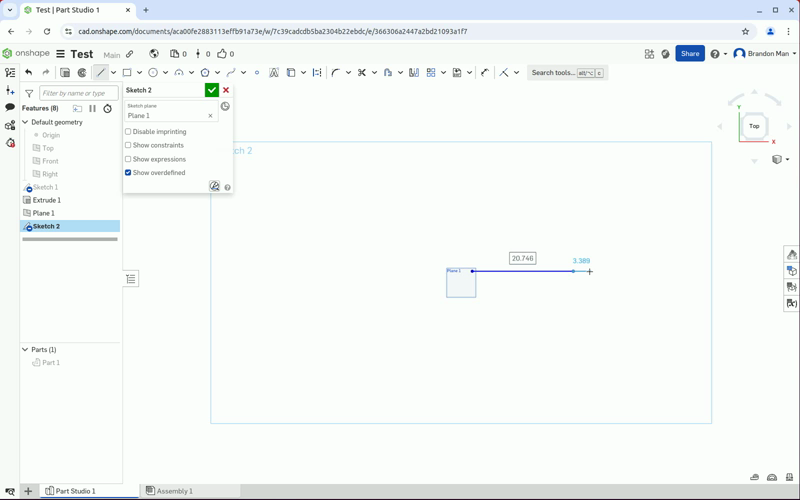
mouse_move(573, 254)
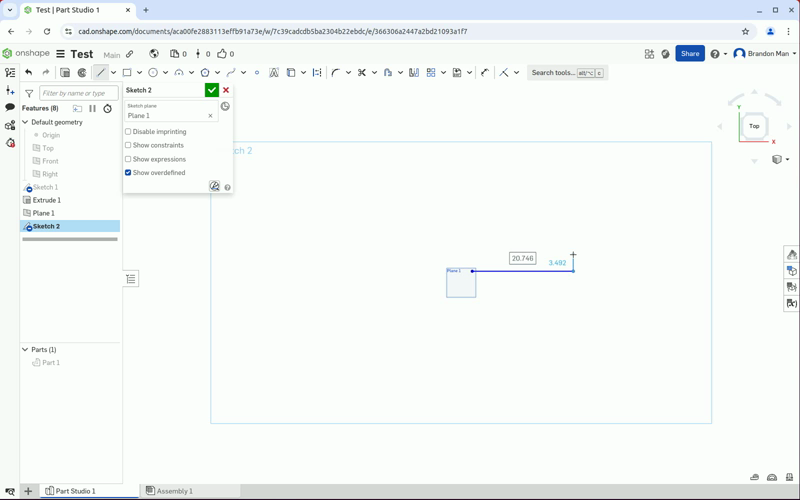
click(573, 254)
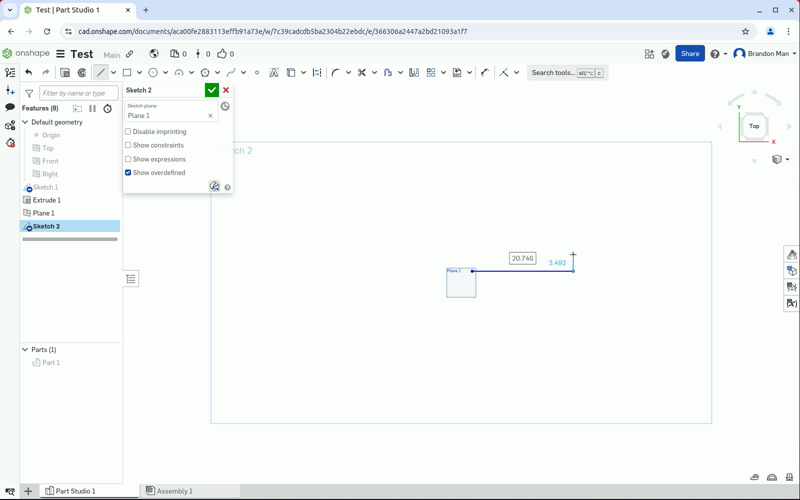
key_up(shift)
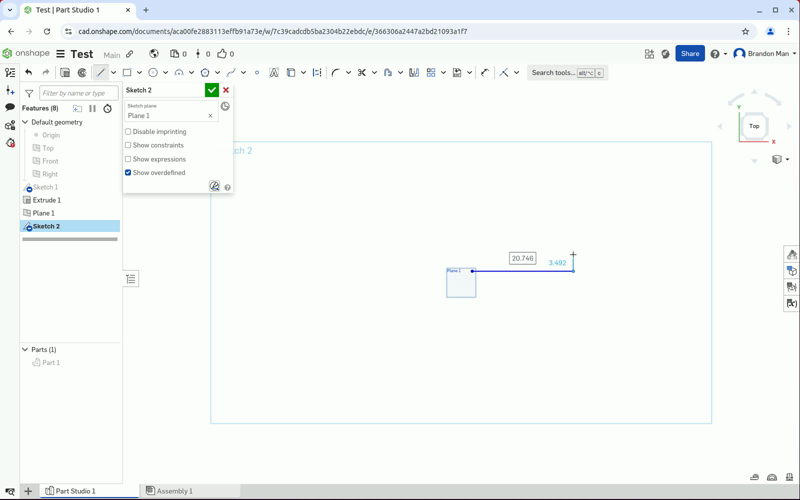
key_down(shift)
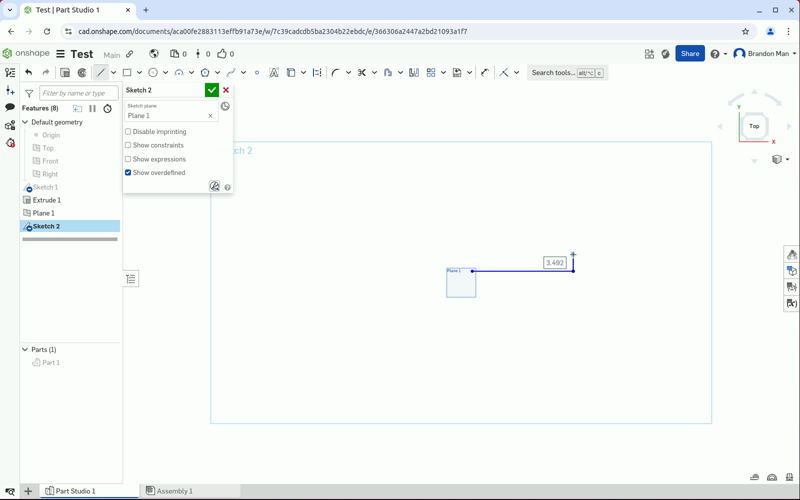
mouse_move(489, 254)
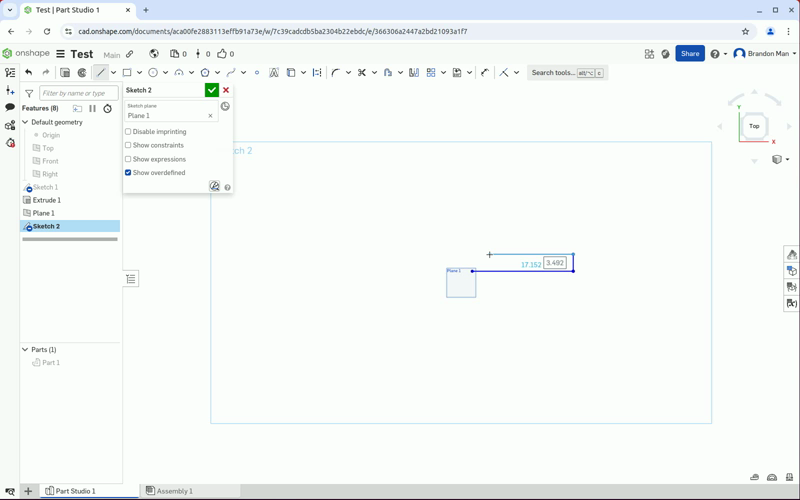
click(489, 254)
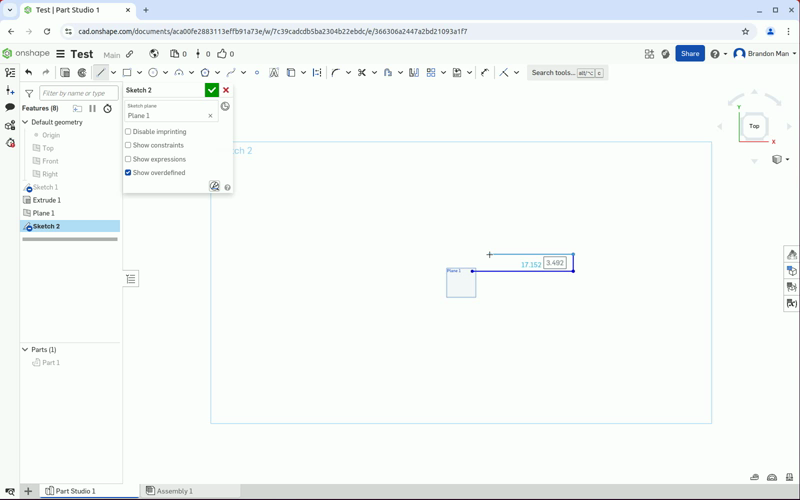
key_up(shift)
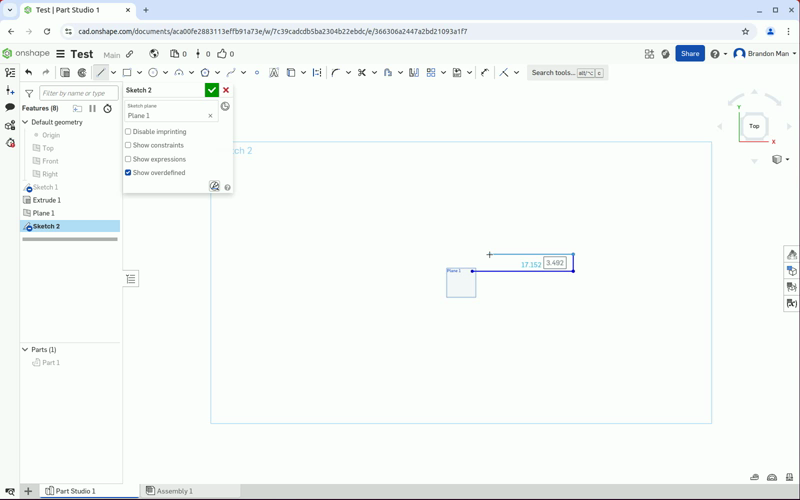
key_down(shift)
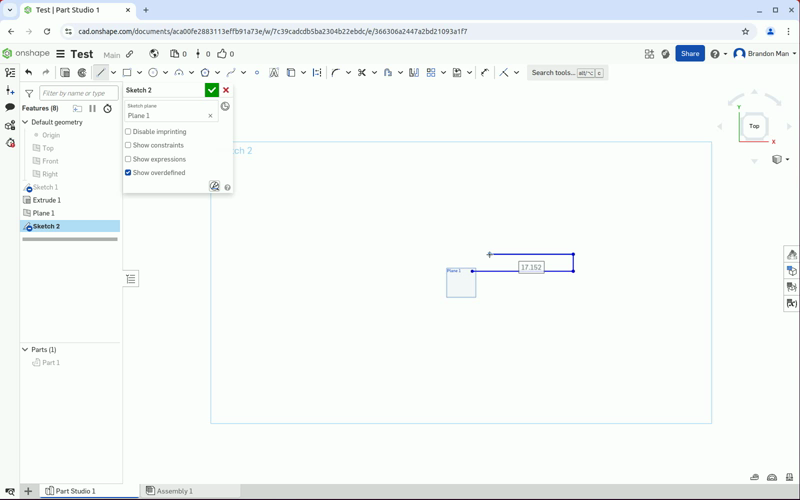
mouse_move(489, 170)
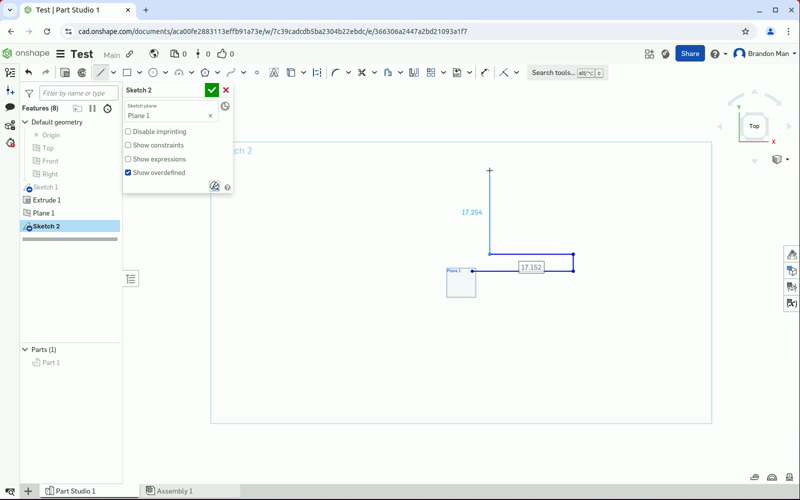
click(489, 170)
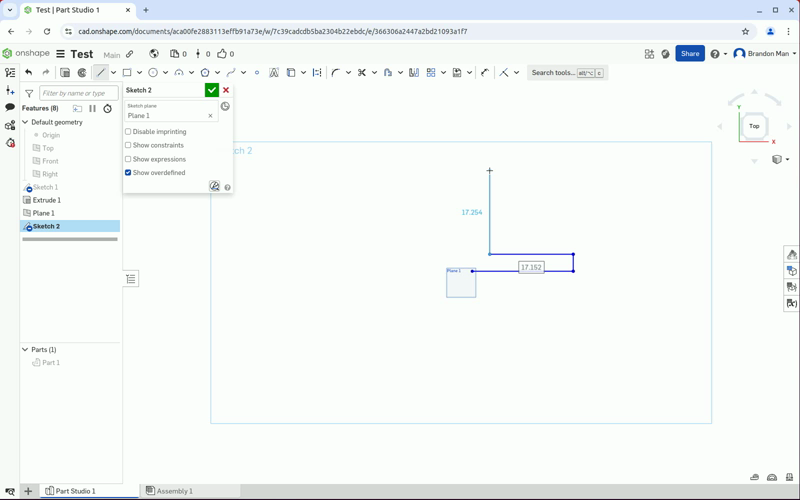
key_up(shift)
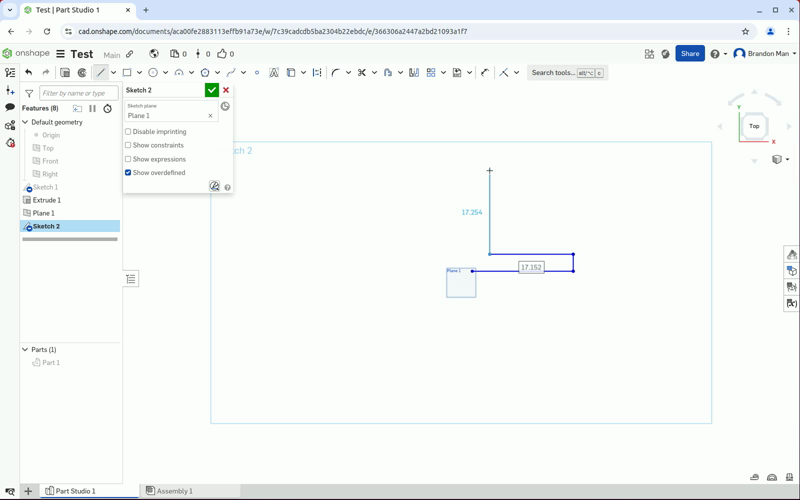
key_down(shift)
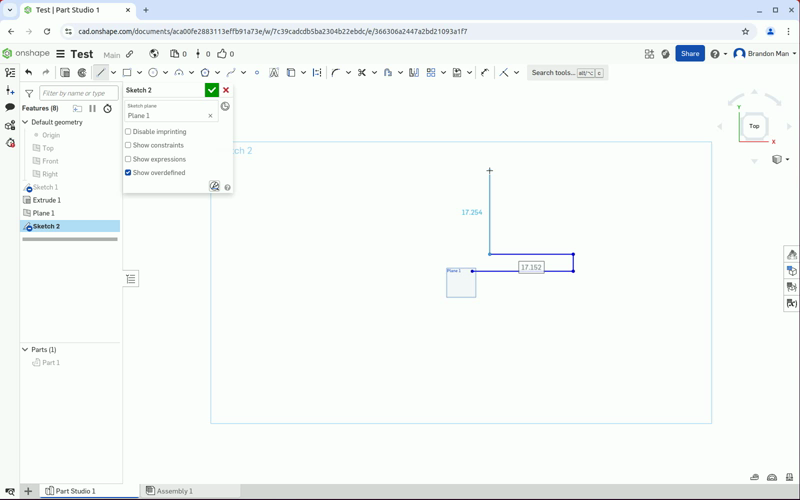
mouse_move(519, 170)
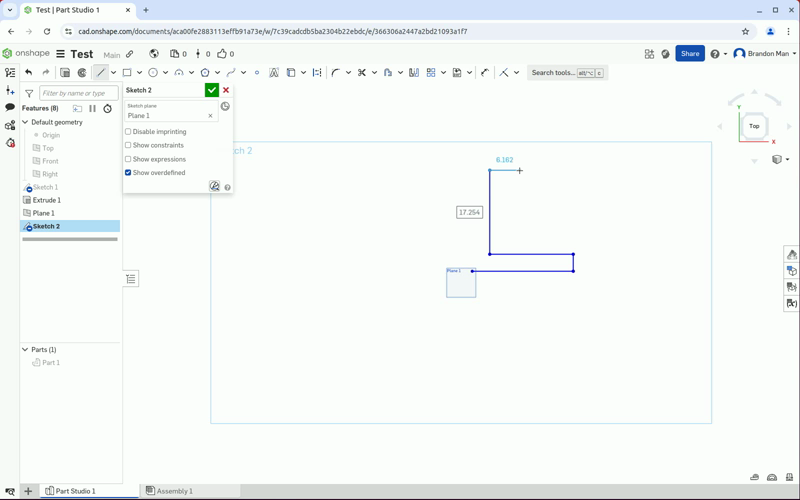
mouse_move(472, 170)
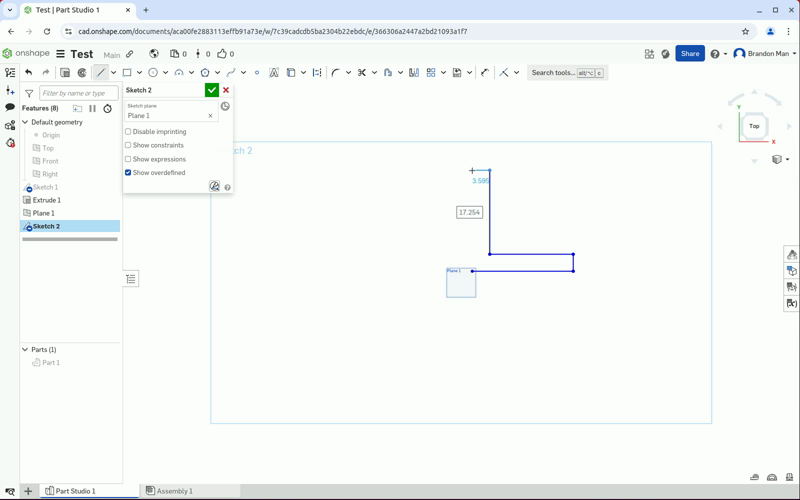
click(472, 170)
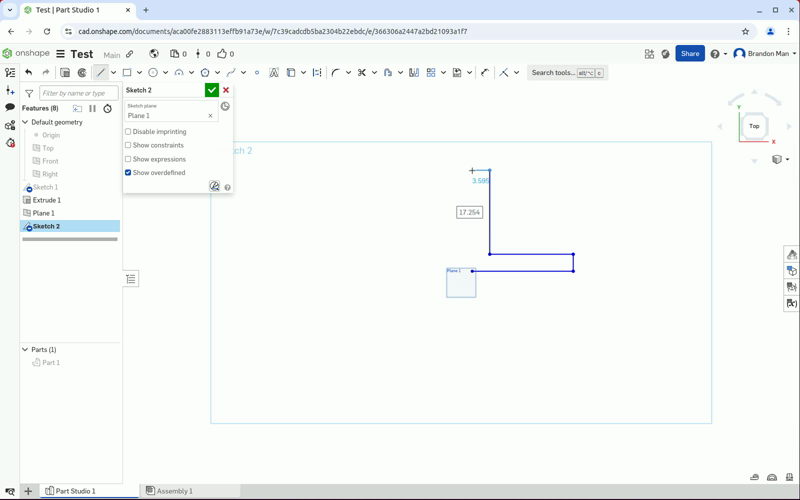
key_up(shift)
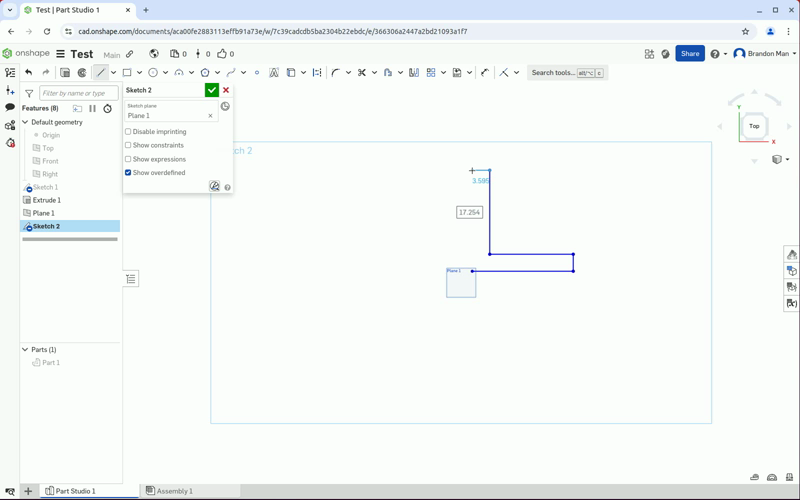
key_down(shift)
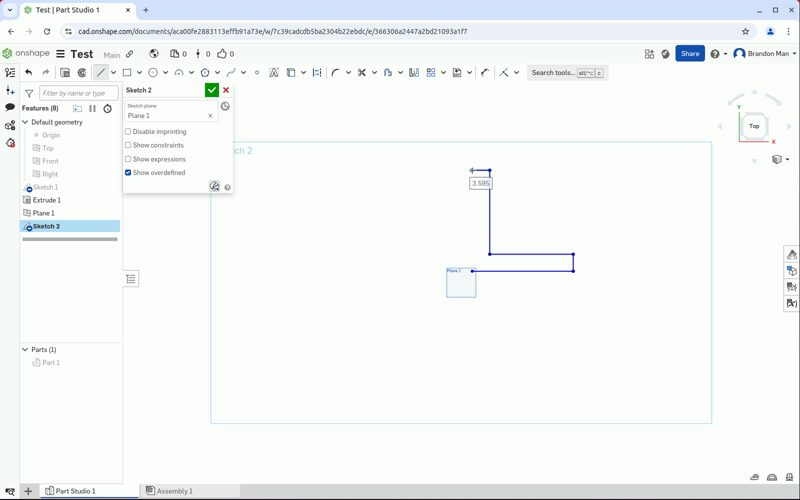
mouse_move(472, 271)
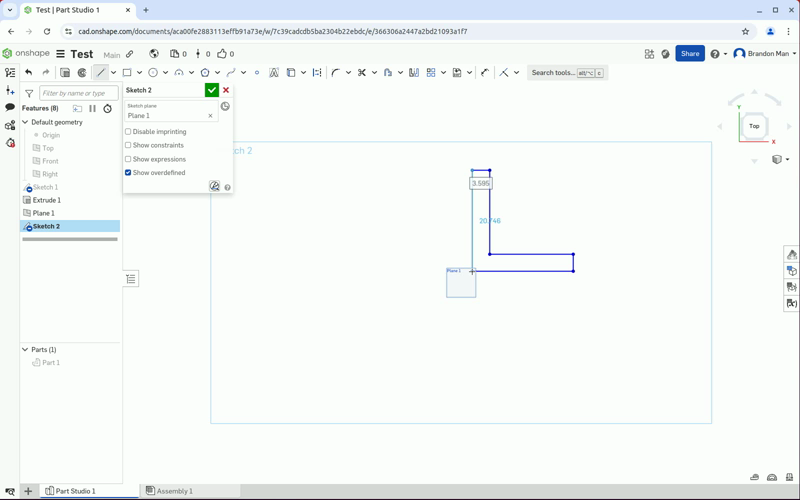
key_up(shift)
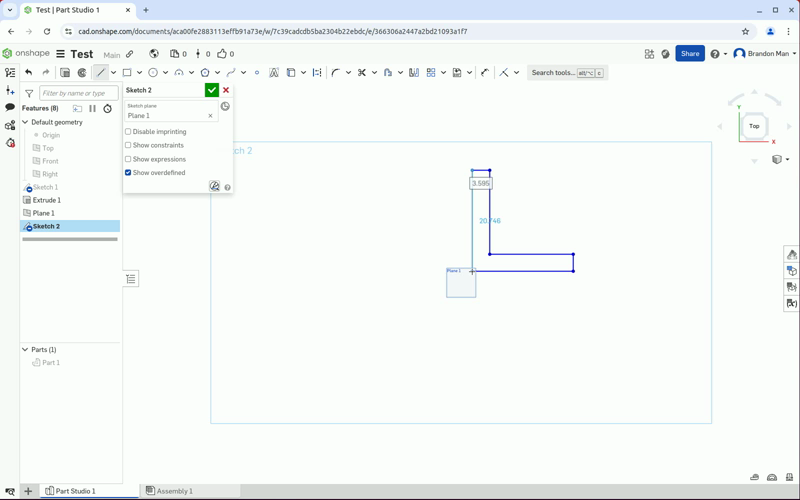
click(472, 271)
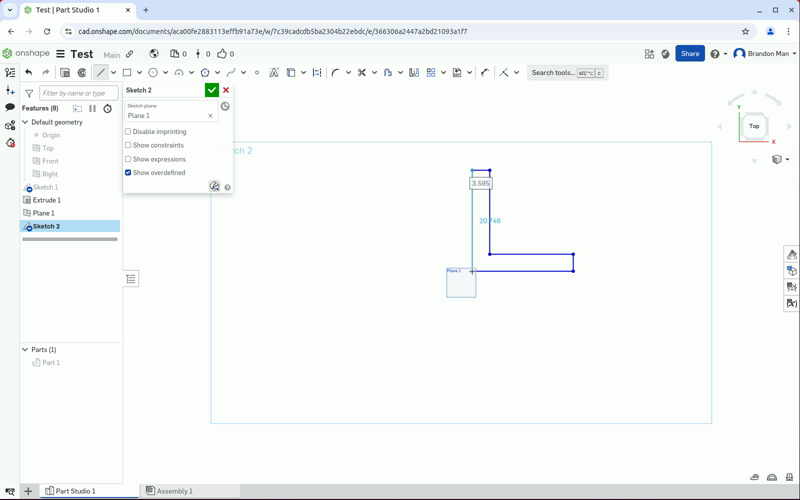
key(esc)
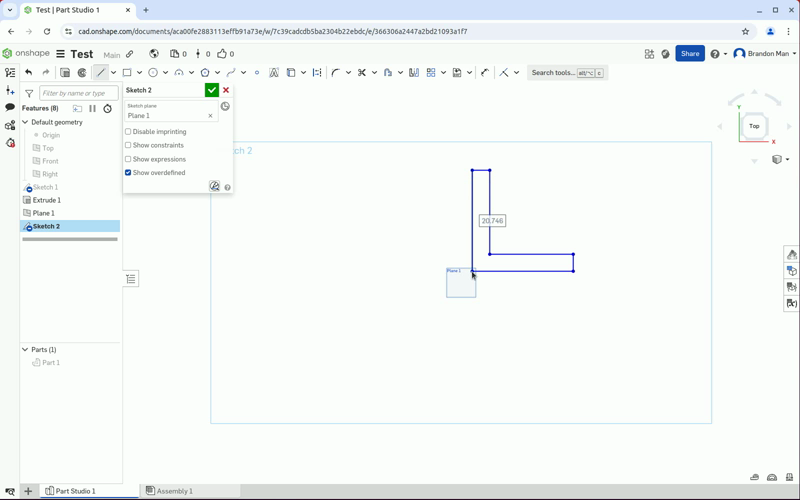
mouse_move(481, 251)
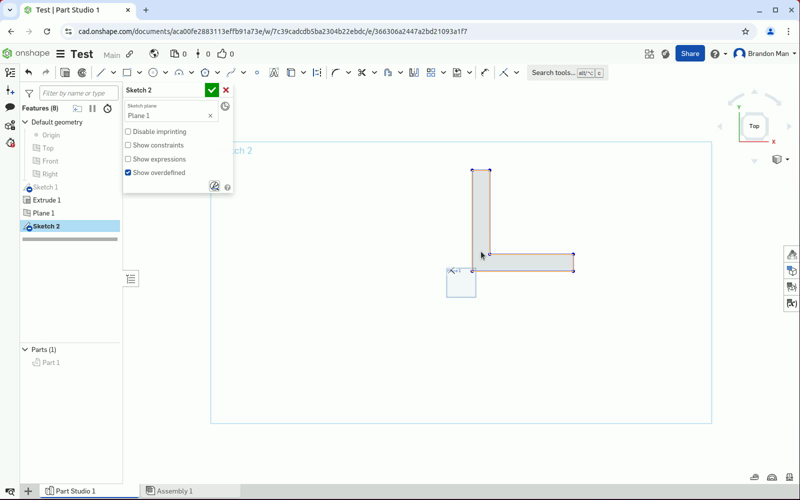
click(481, 251)
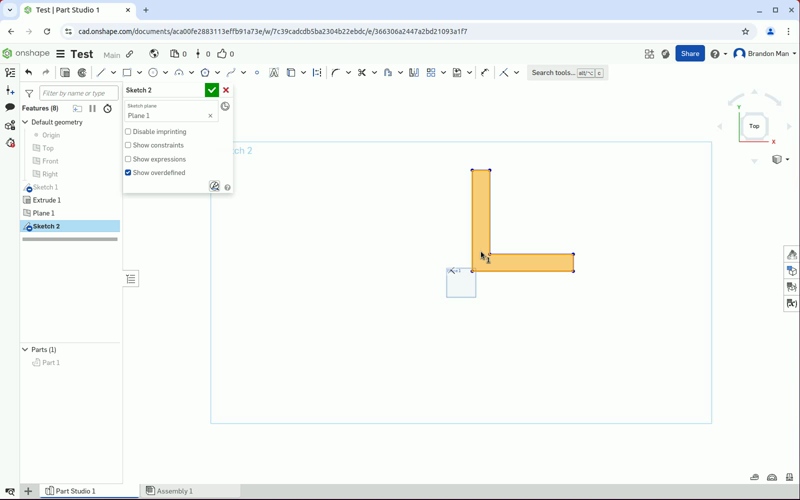
mouse_move(73, 352)
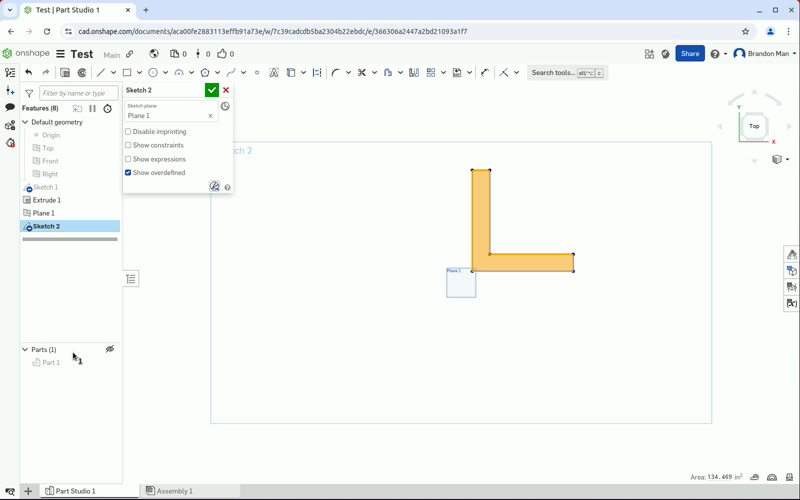
key(shift+y)
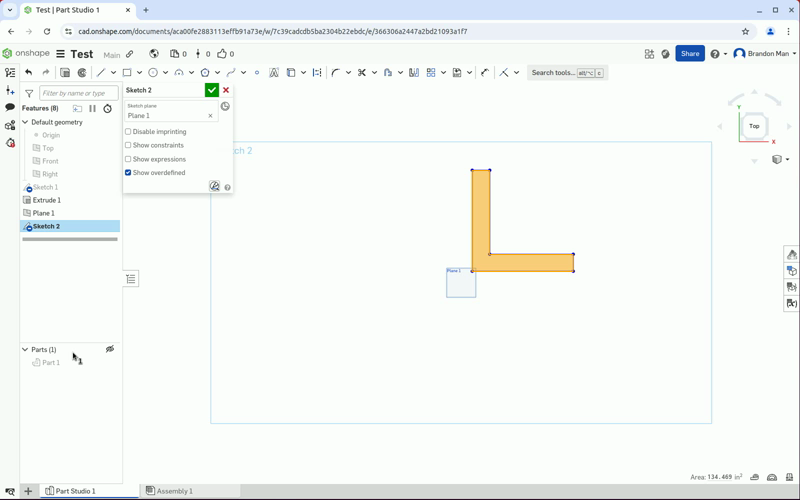
key(shift+e)
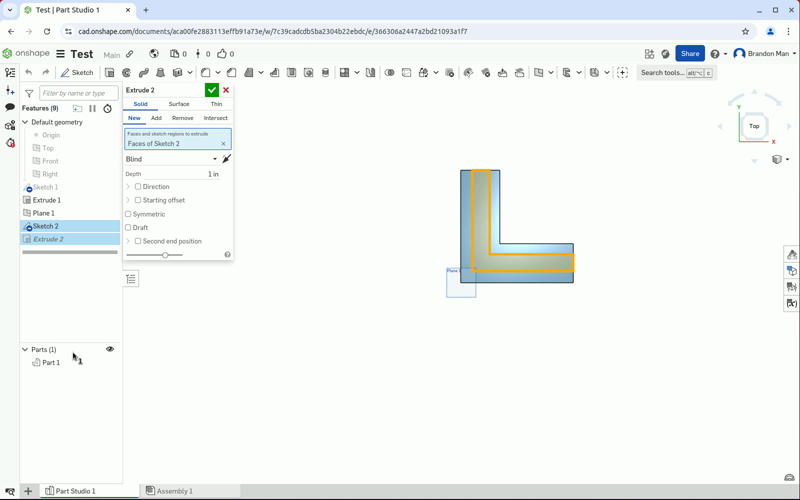
mouse_move(143, 106)
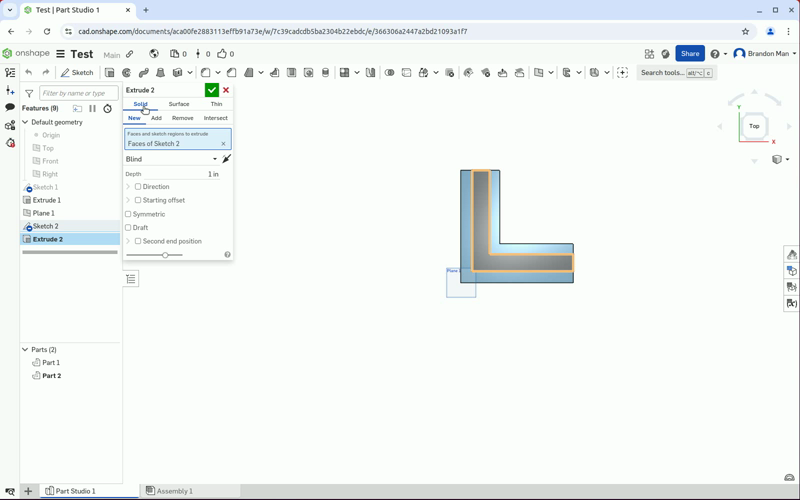
click(143, 106)
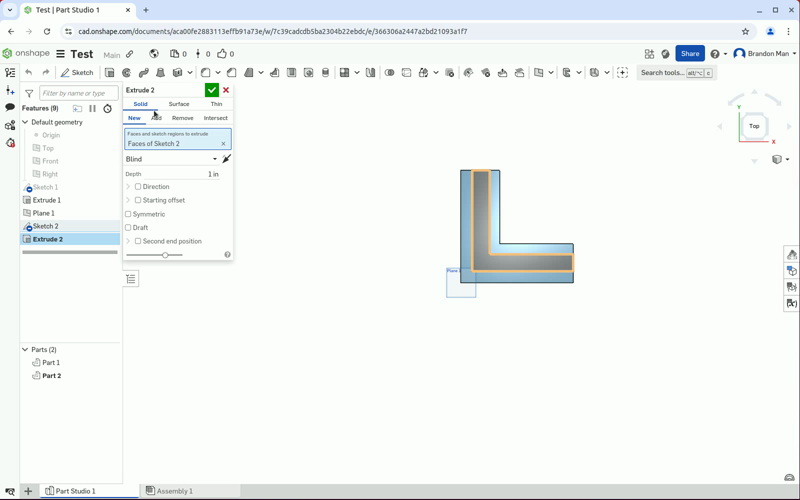
mouse_move(186, 120)
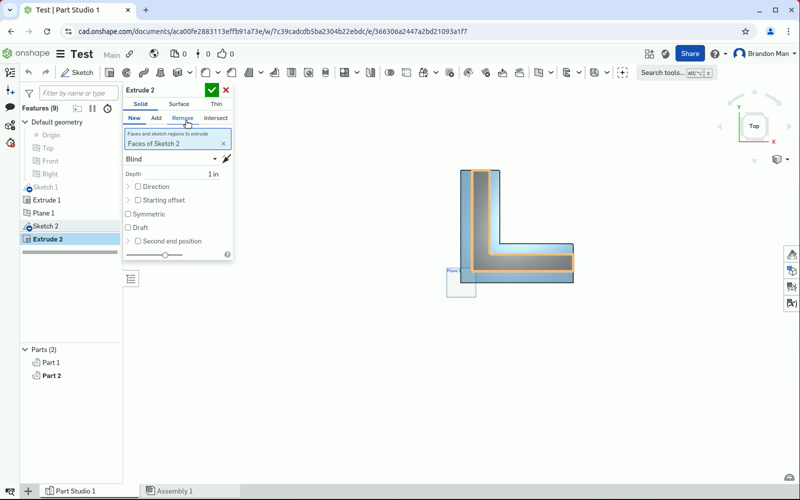
click(186, 120)
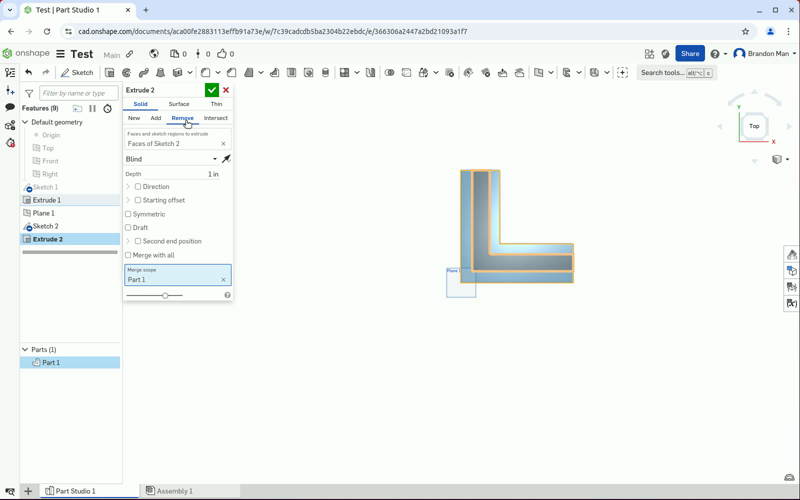
key(tab, 4)
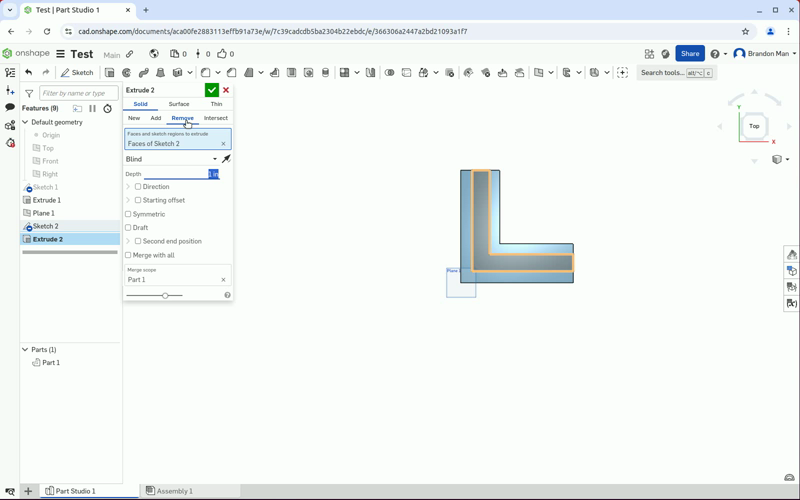
text(3.37)
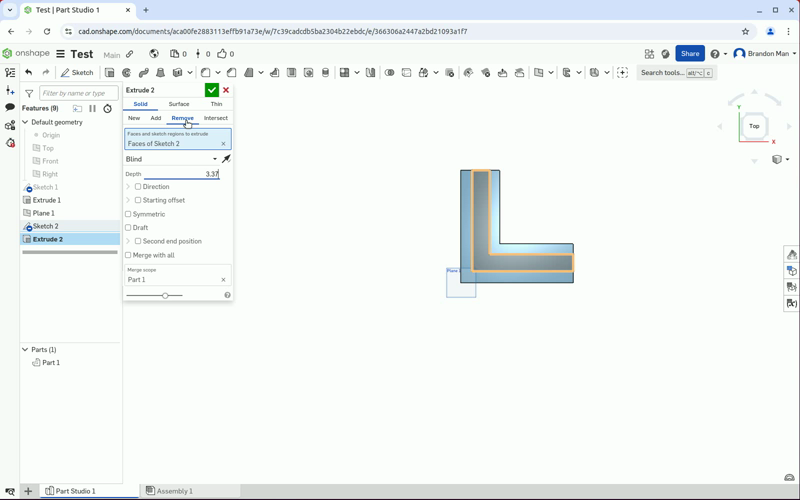
key(tab, 6)
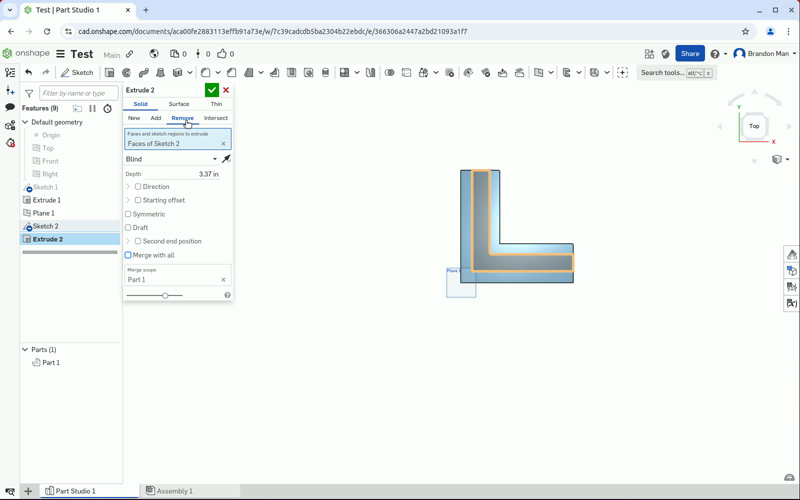
key(space)
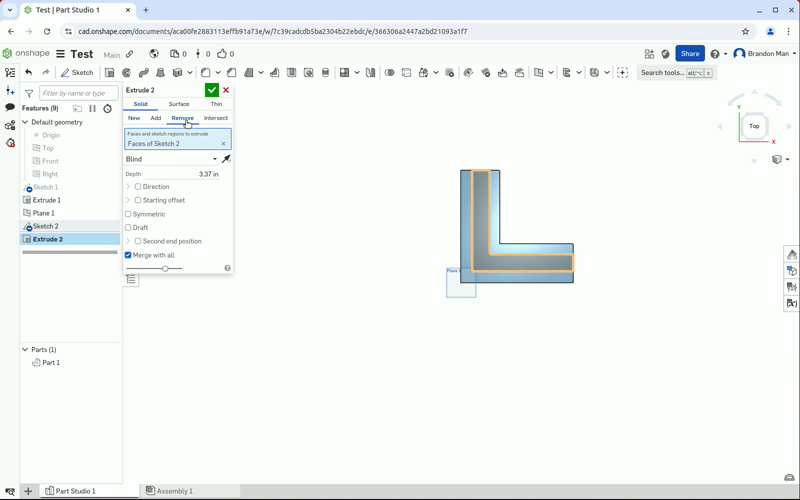
key(enter)
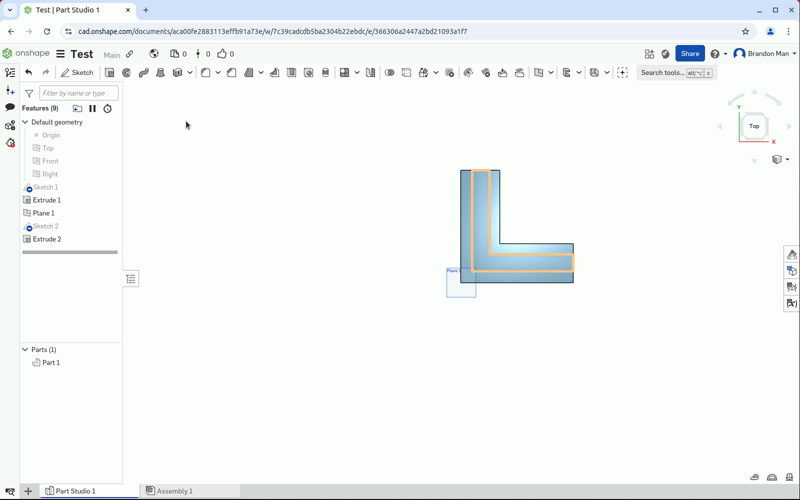
key(shift+h)
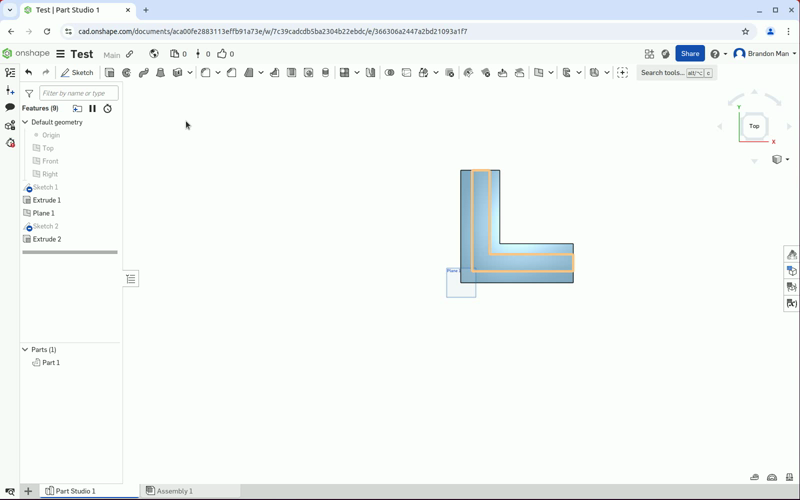
key(shift+h)
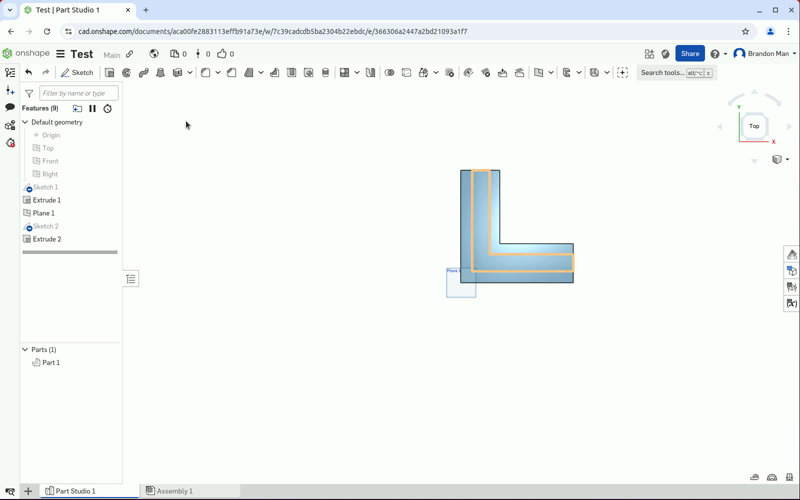
key(shift+7)
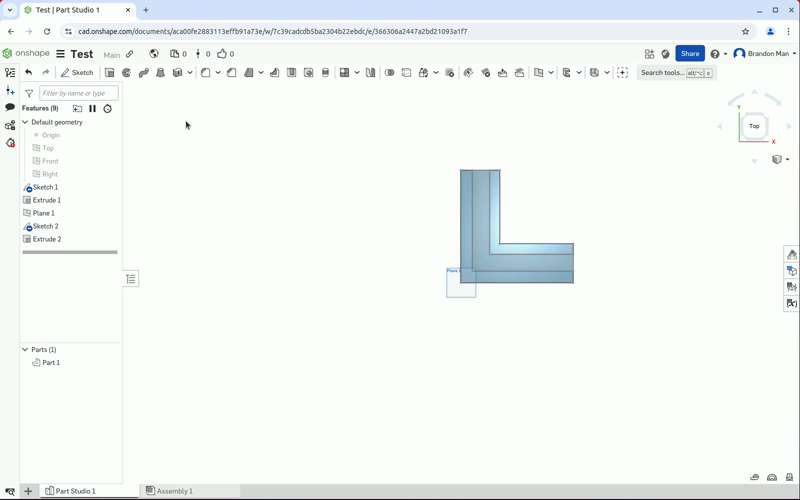
key(up, 3)
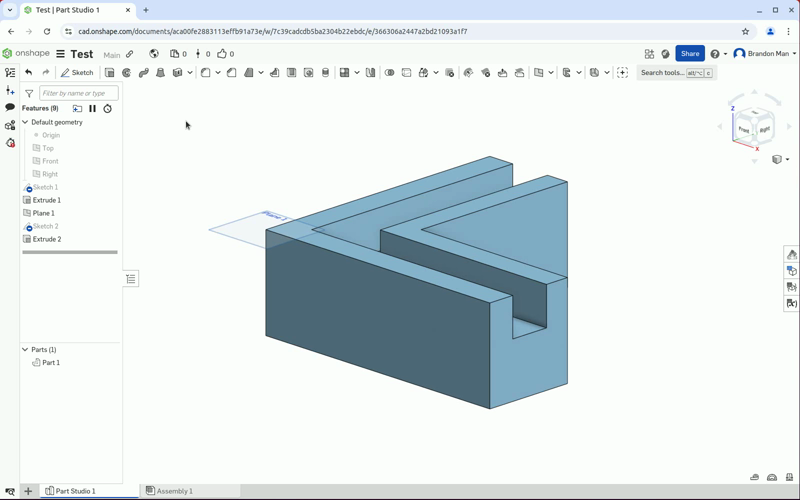
key(left, 3)
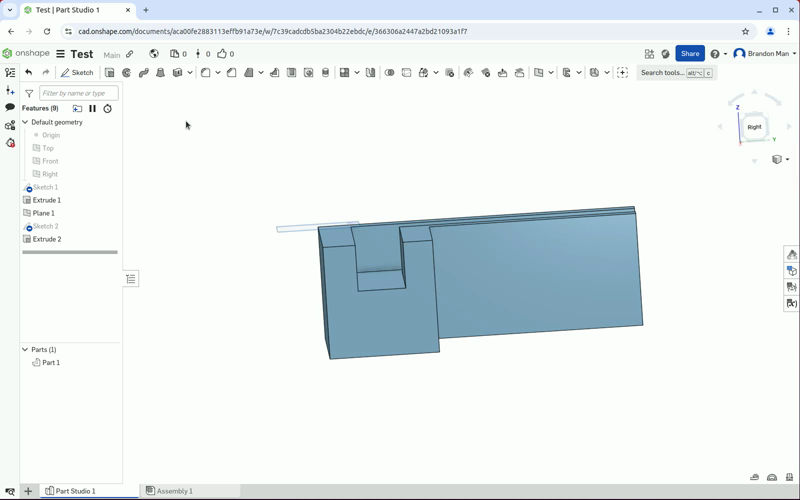
key(right, 3)
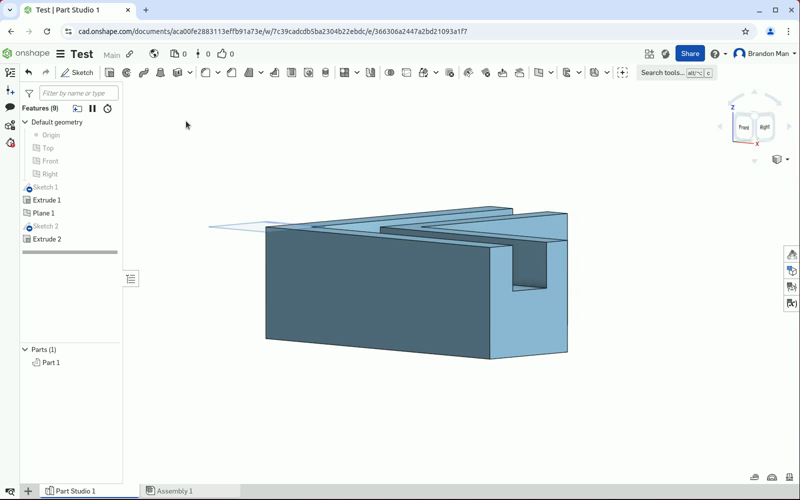
key(down, 3)
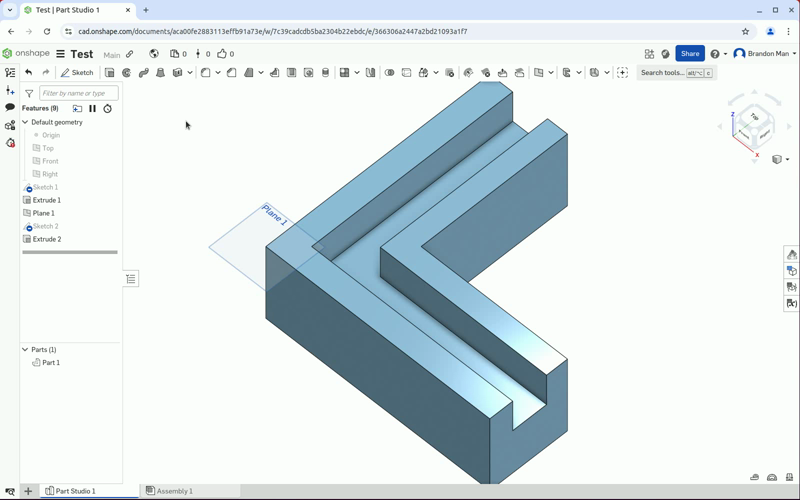
mouse_move(73, 189)
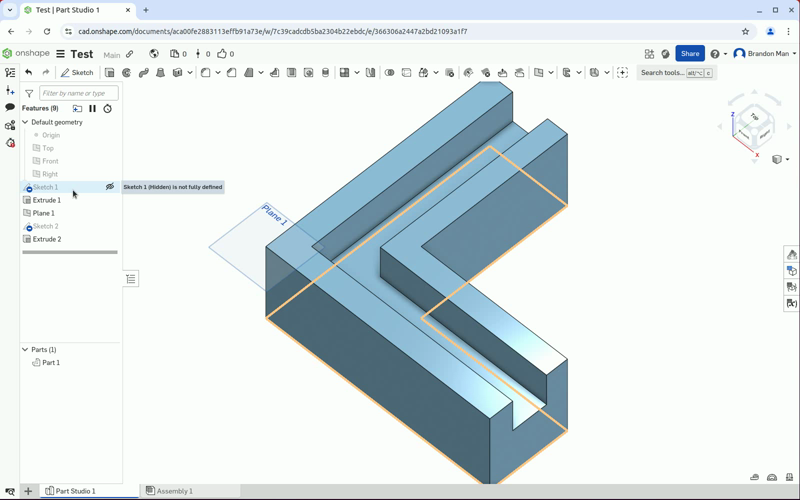
click(73, 189)